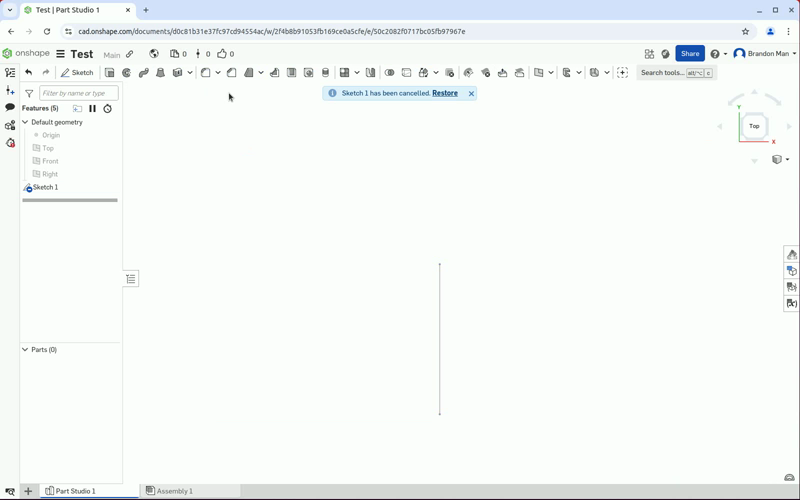
key(shift+h)
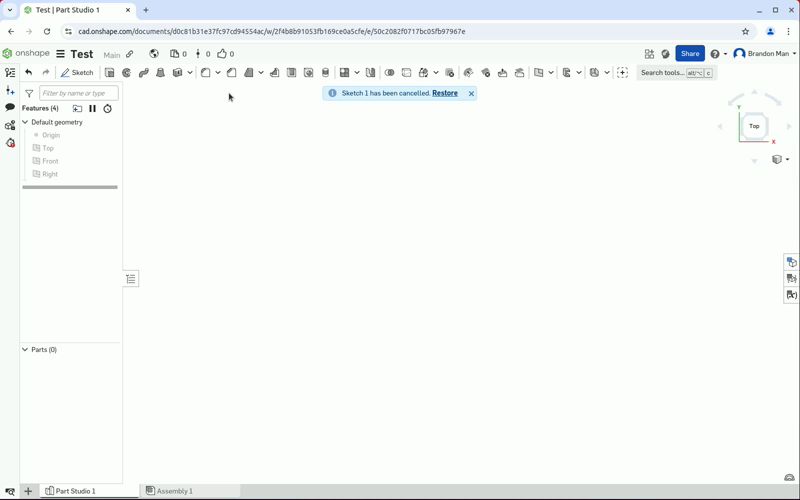
mouse_move(73, 352)
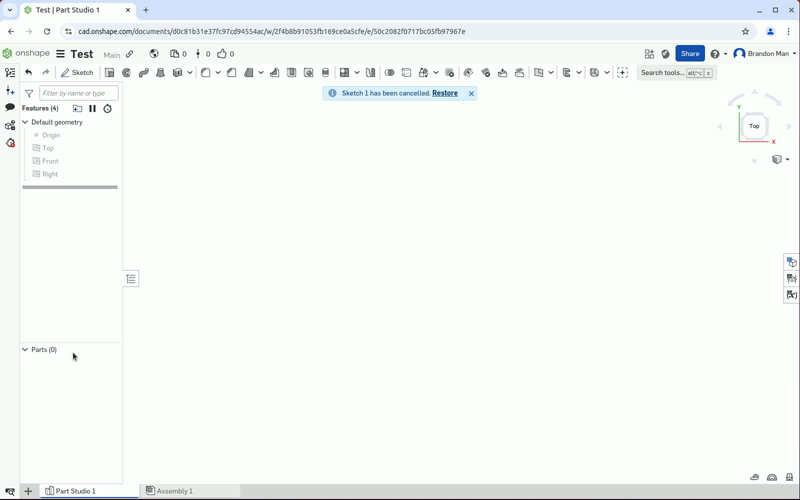
key(y)
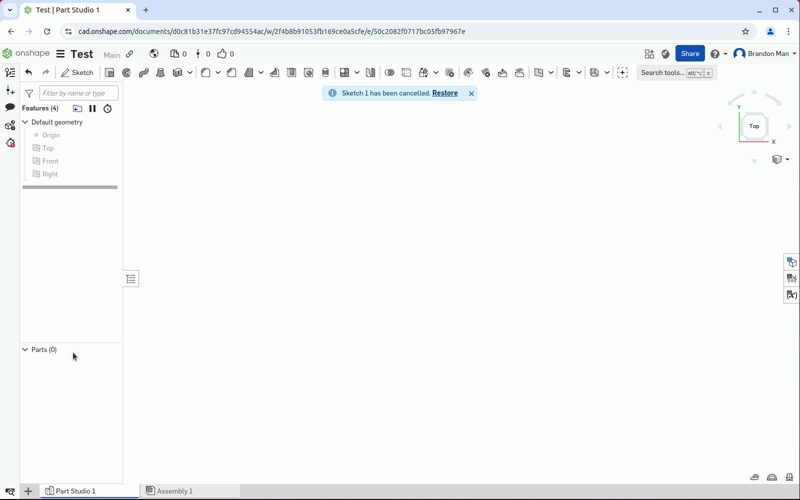
key(shift+p)
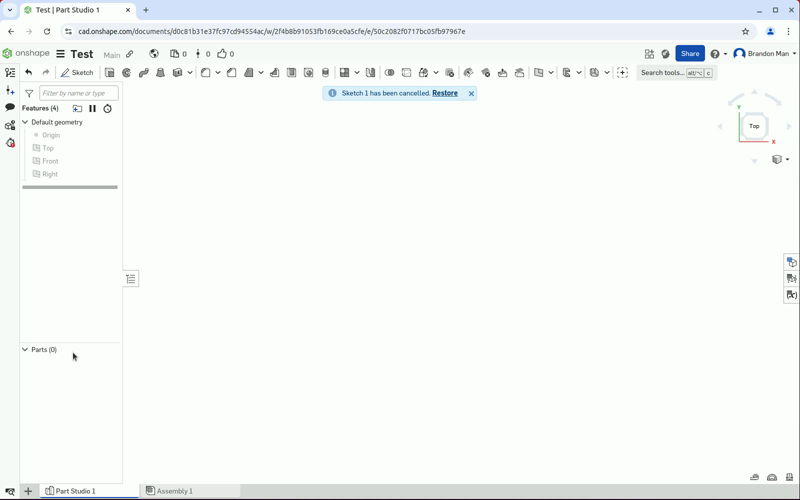
key(space)
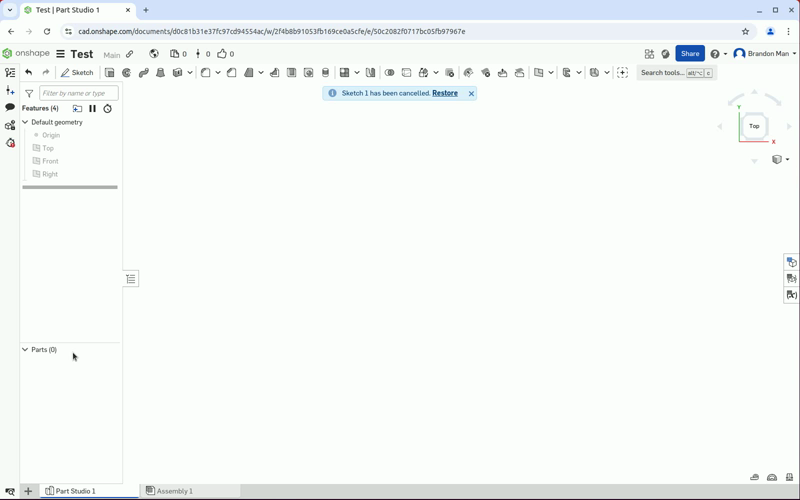
key_down(shift)
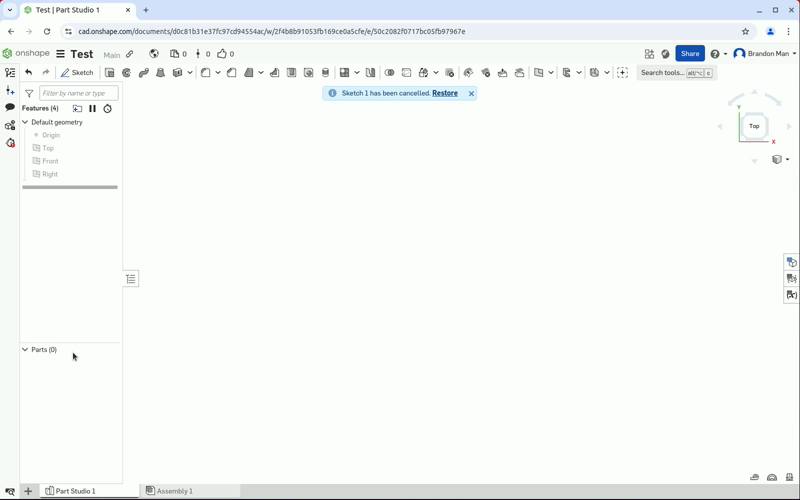
key(up)
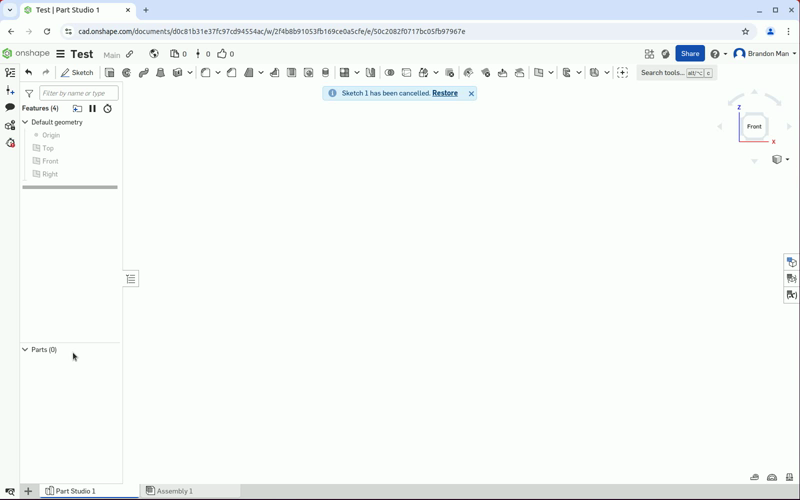
key_up(shift)
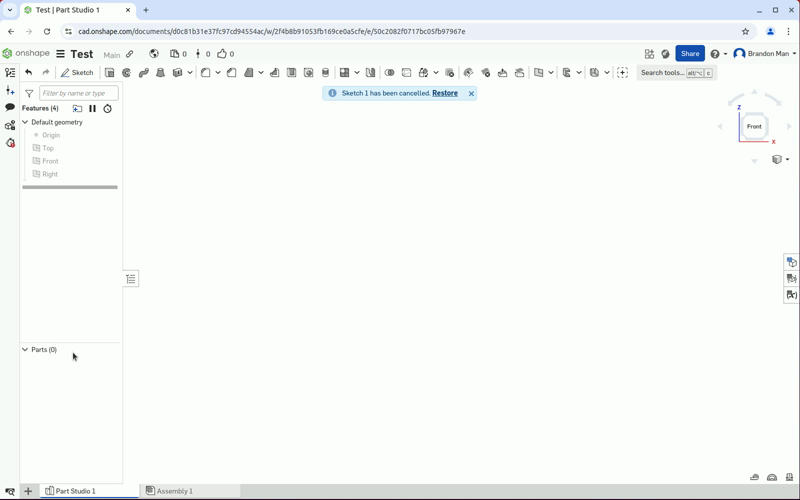
key(space)
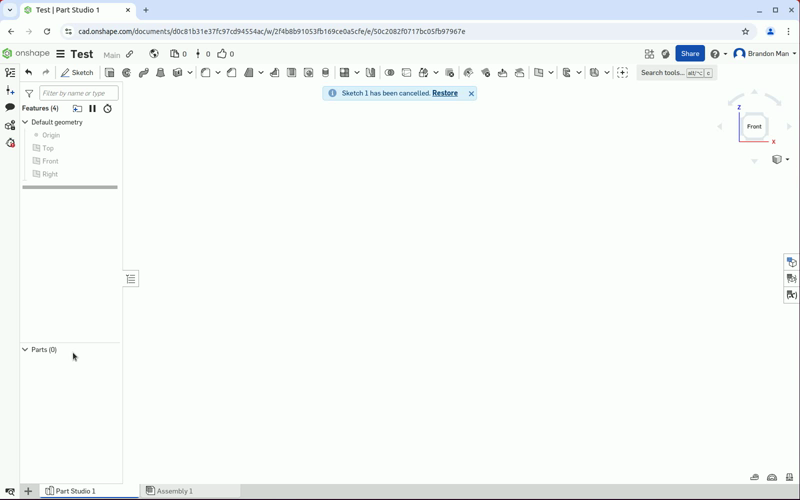
key_down(shift)
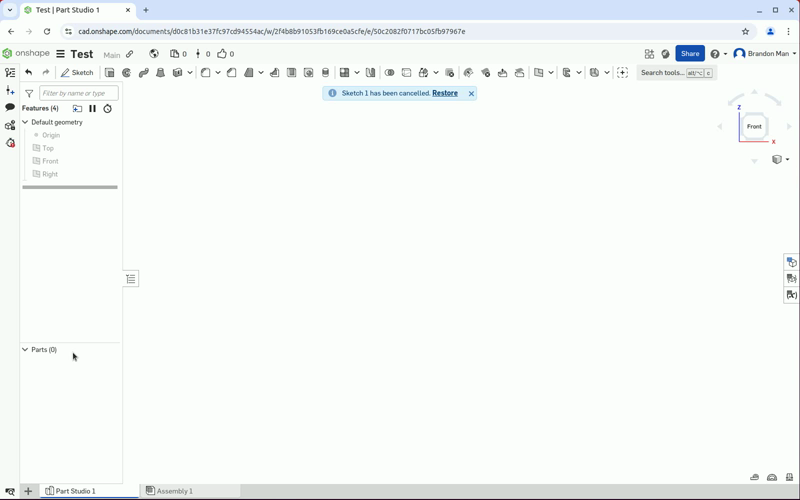
key(left)
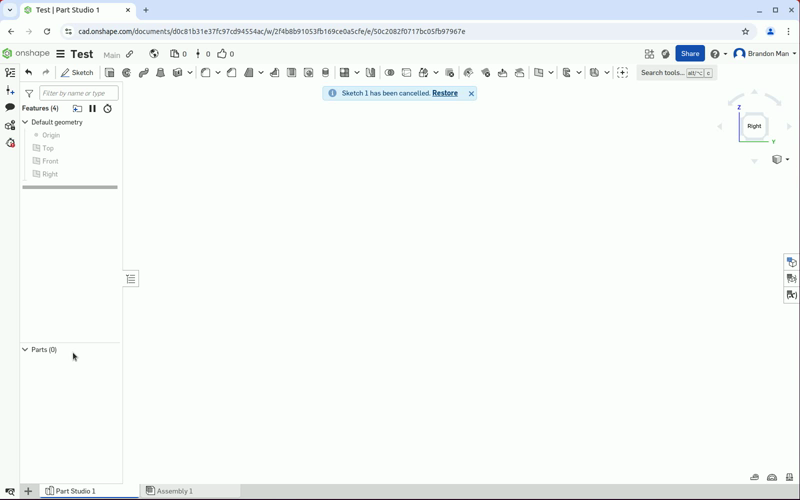
key_up(shift)
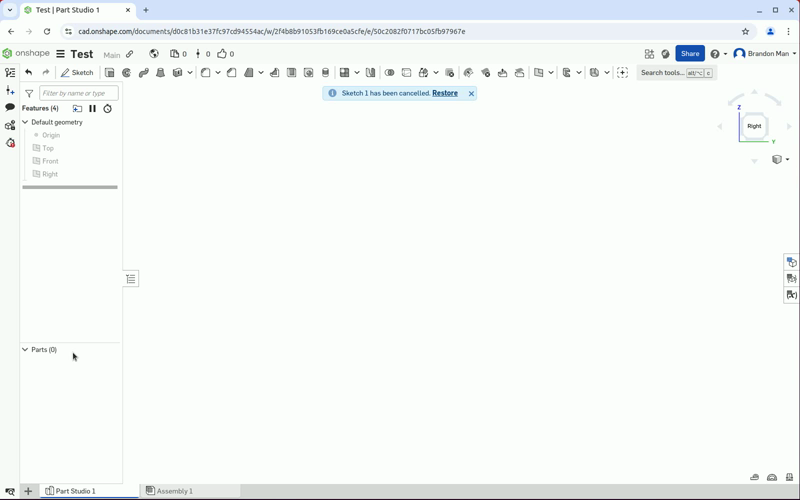
mouse_move(73, 352)
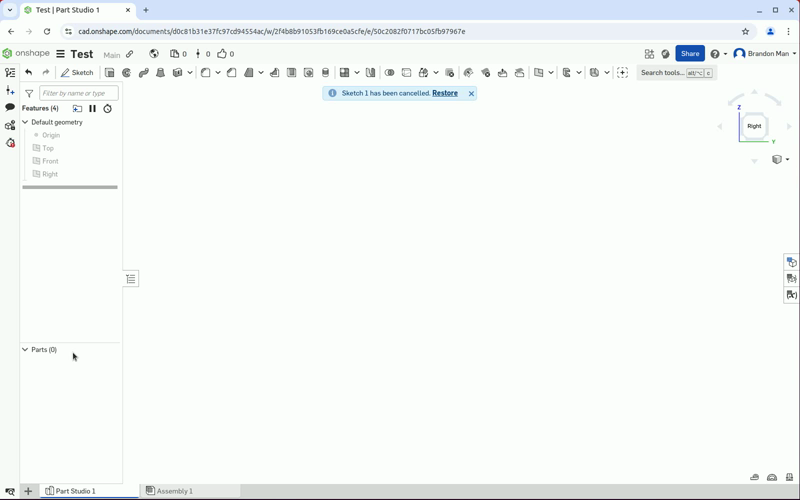
key(shift+y)
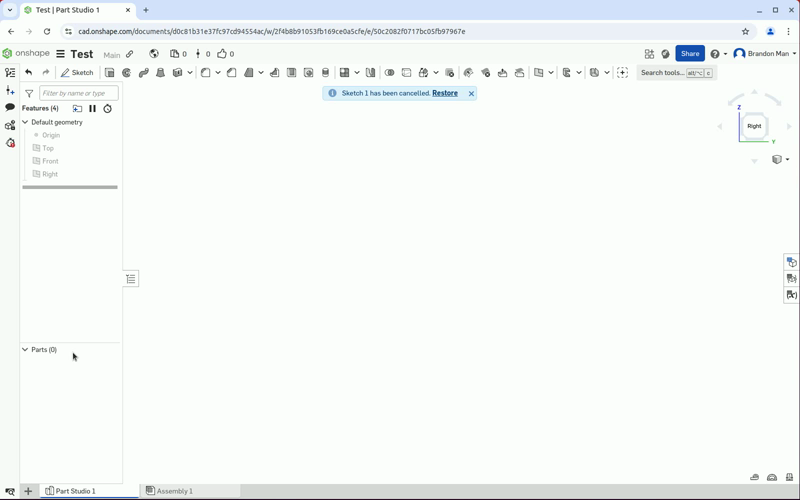
key(shift+s)
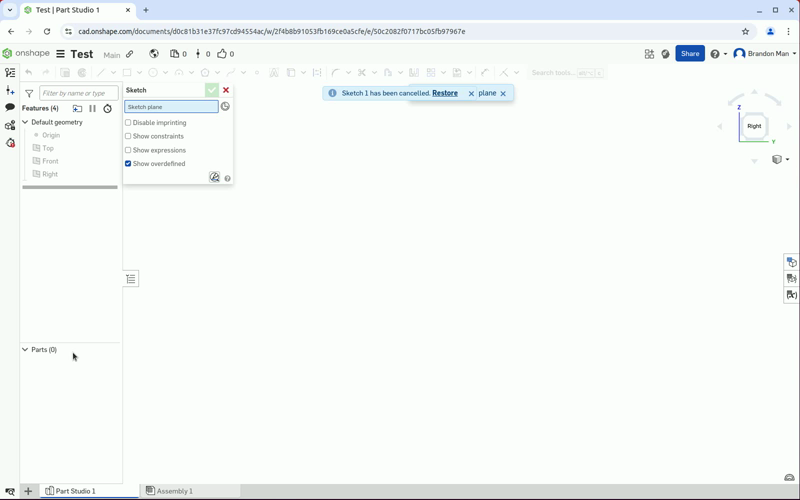
mouse_move(73, 176)
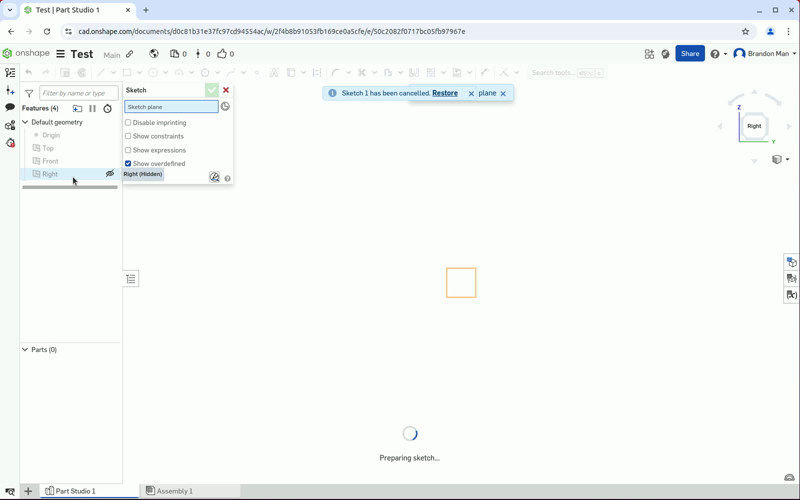
click(73, 176)
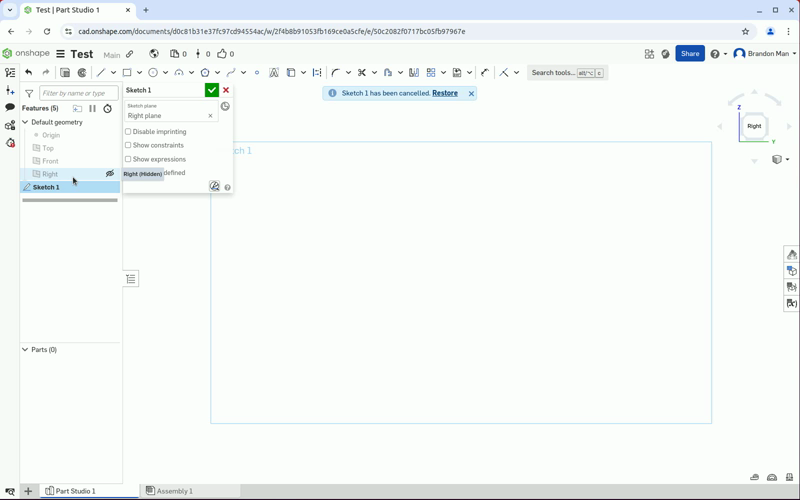
mouse_move(73, 352)
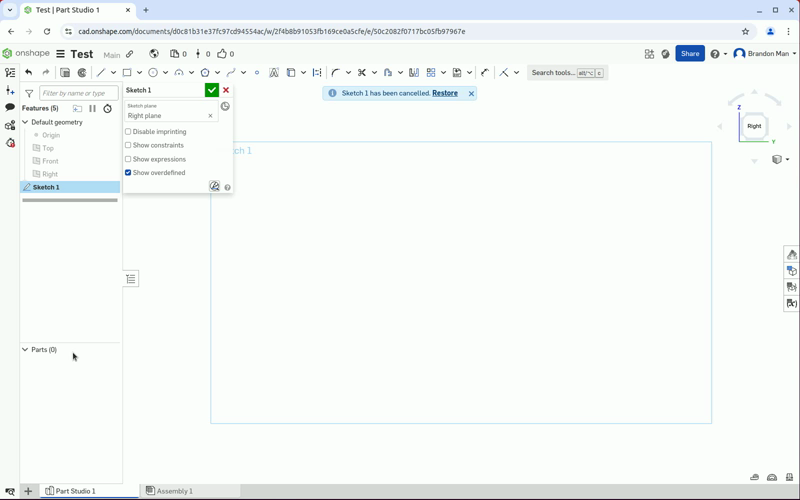
key(y)
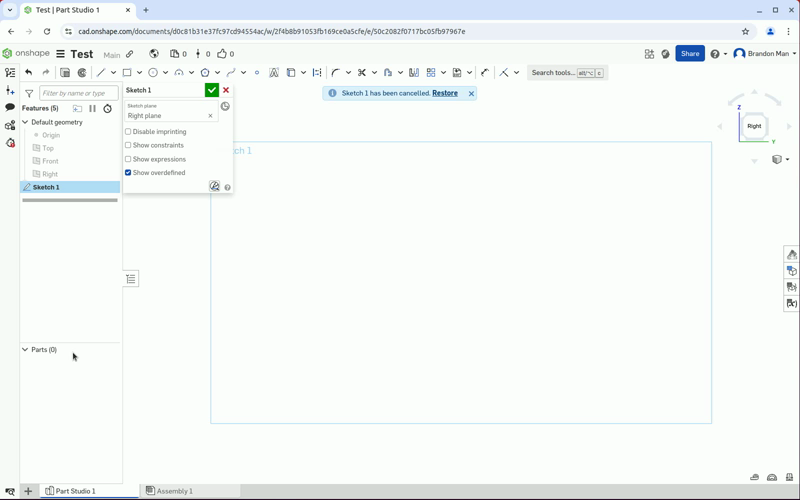
key(c)
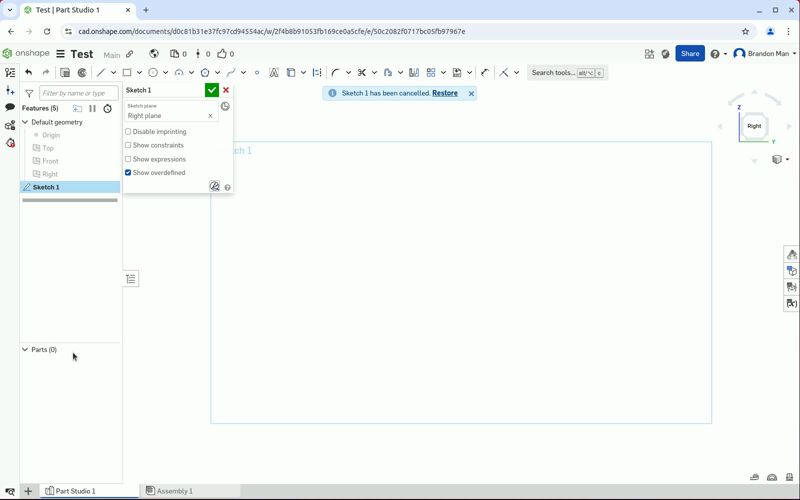
key_down(shift)
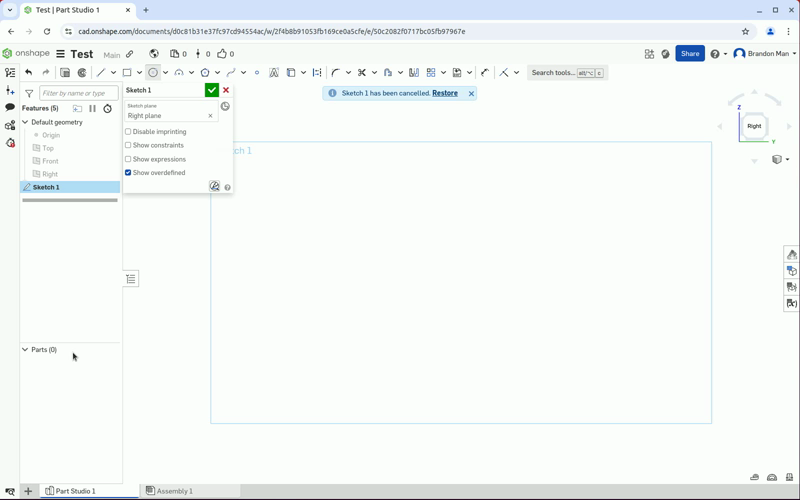
mouse_move(461, 282)
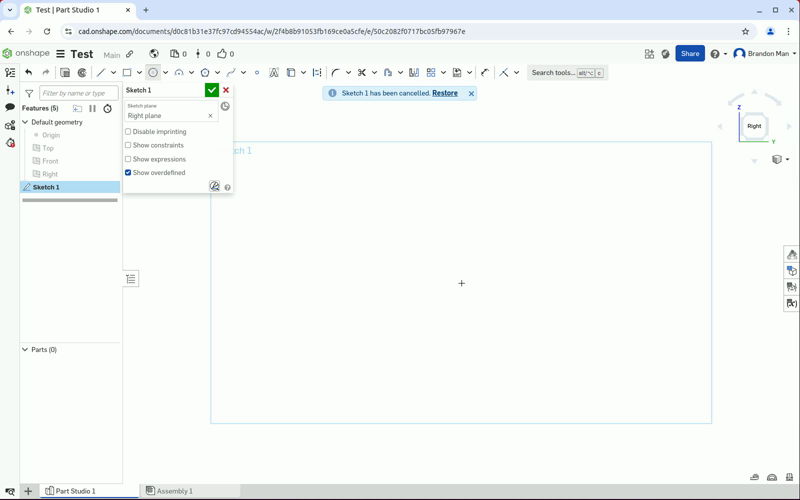
click(461, 282)
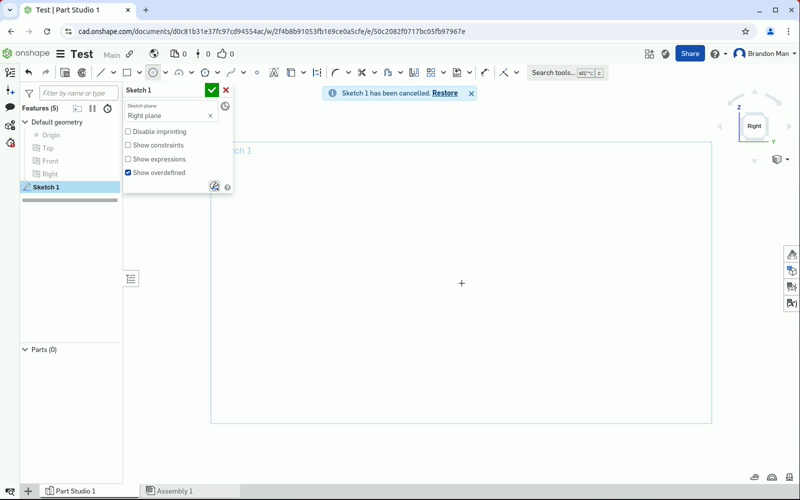
key_up(shift)
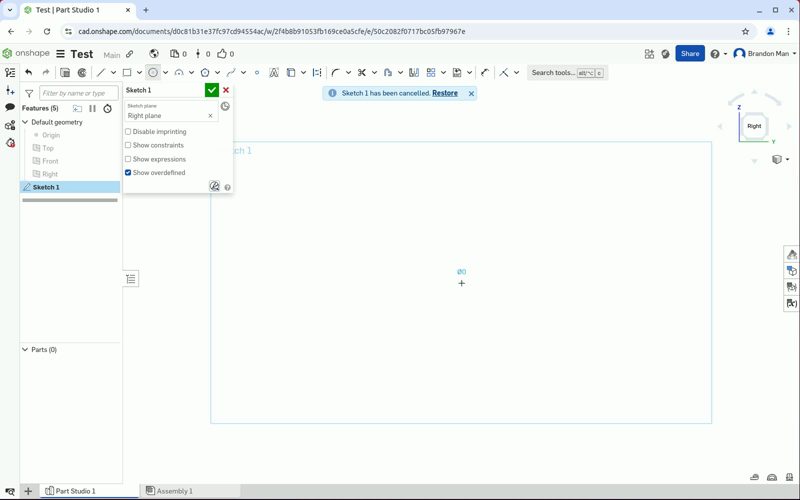
mouse_move(518, 282)
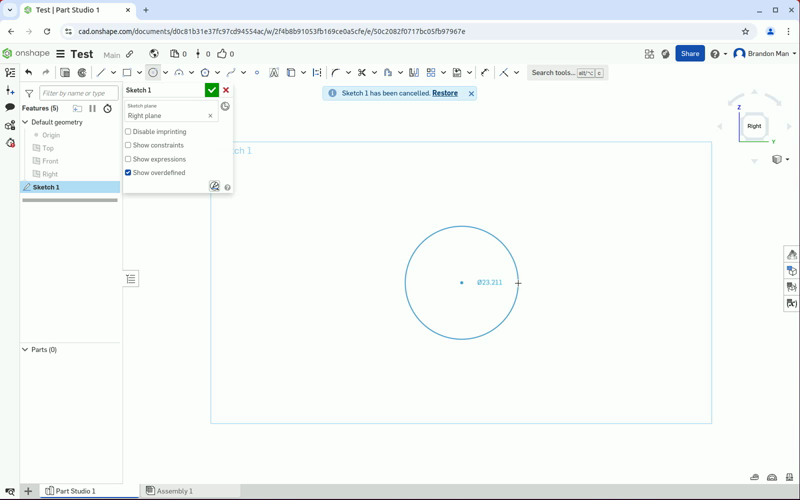
click(518, 282)
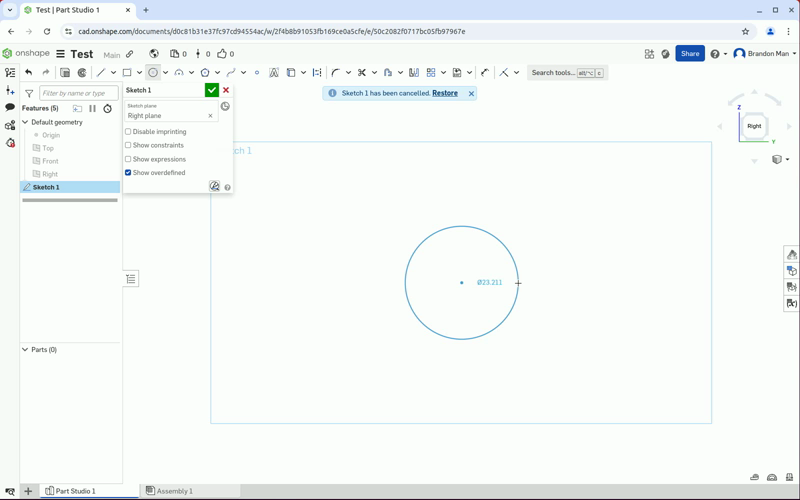
key(esc)
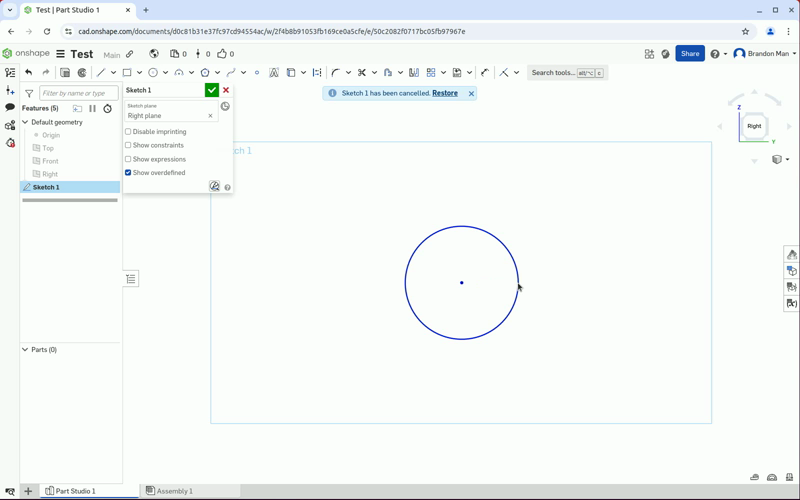
key(c)
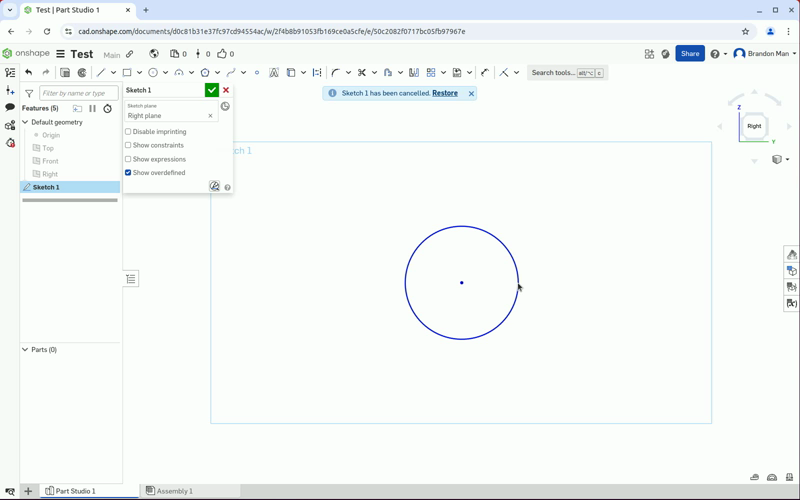
key_down(shift)
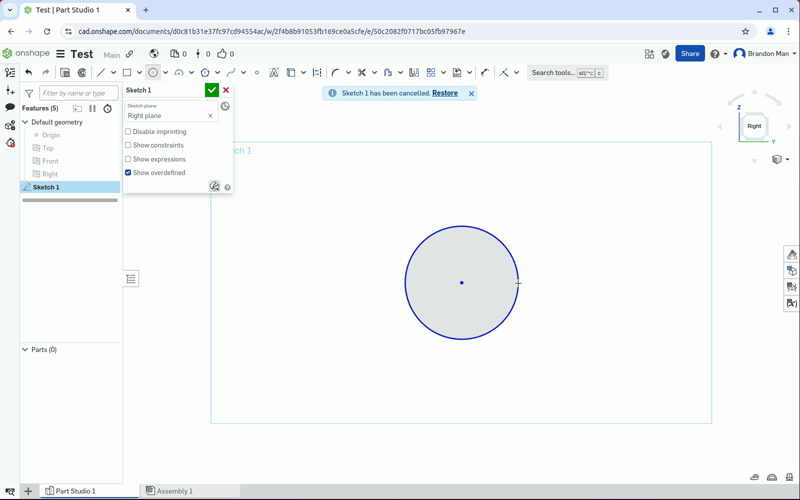
mouse_move(461, 282)
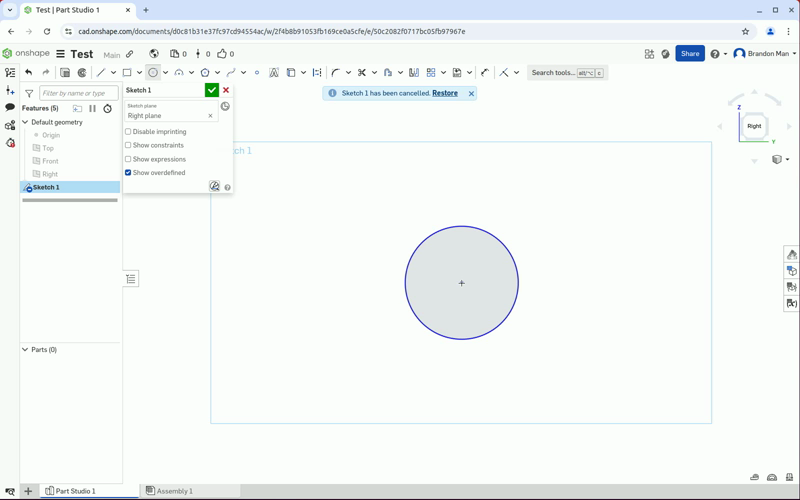
click(461, 282)
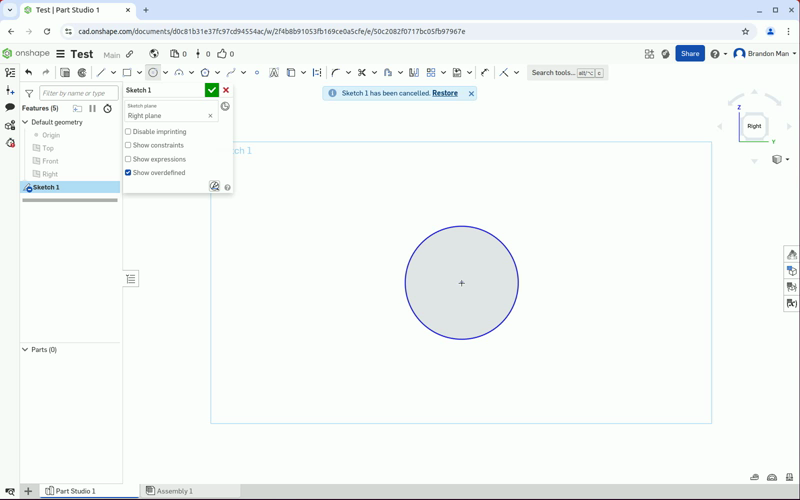
key_up(shift)
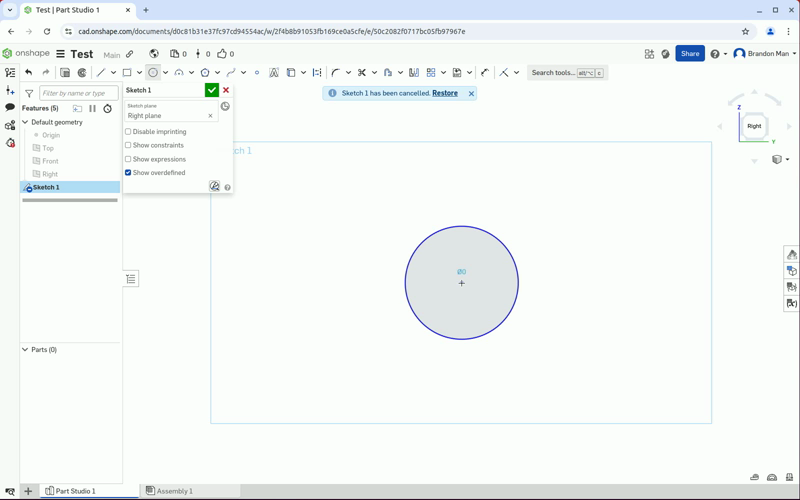
mouse_move(490, 282)
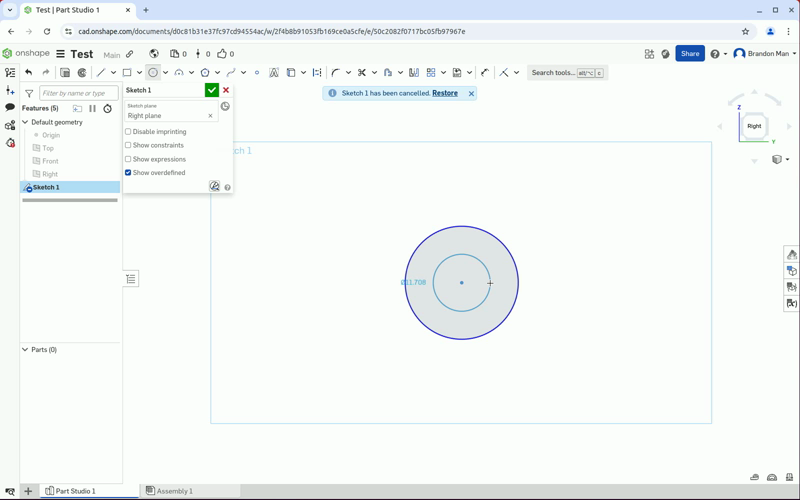
click(490, 282)
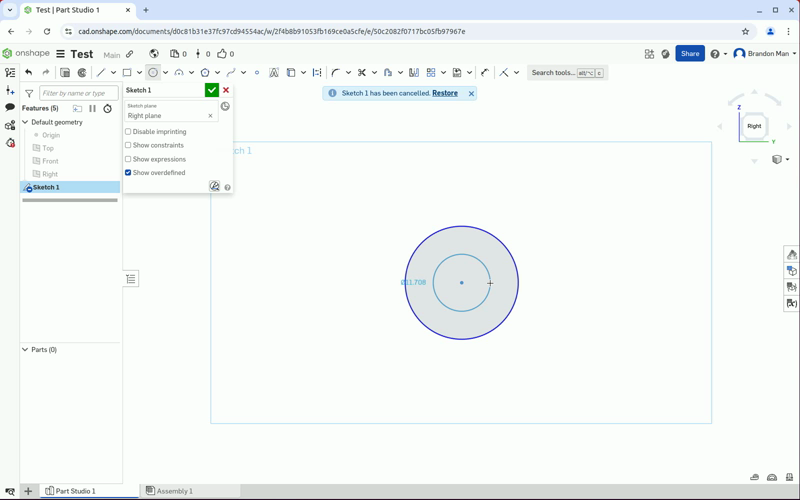
key(esc)
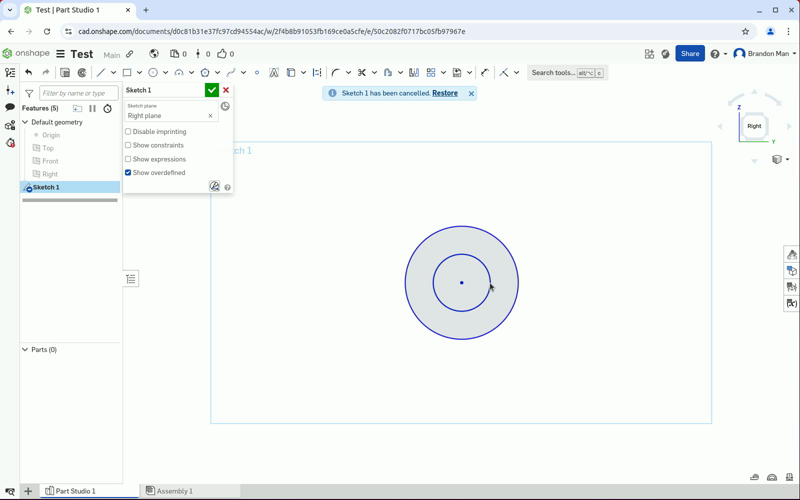
mouse_move(501, 303)
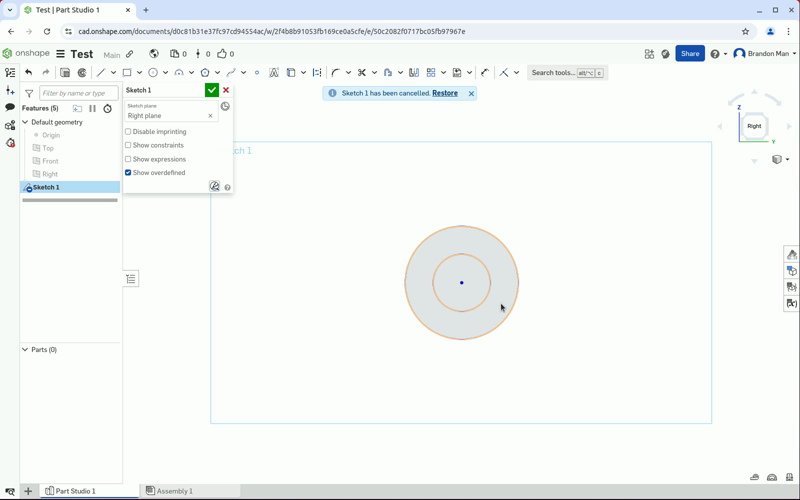
click(501, 303)
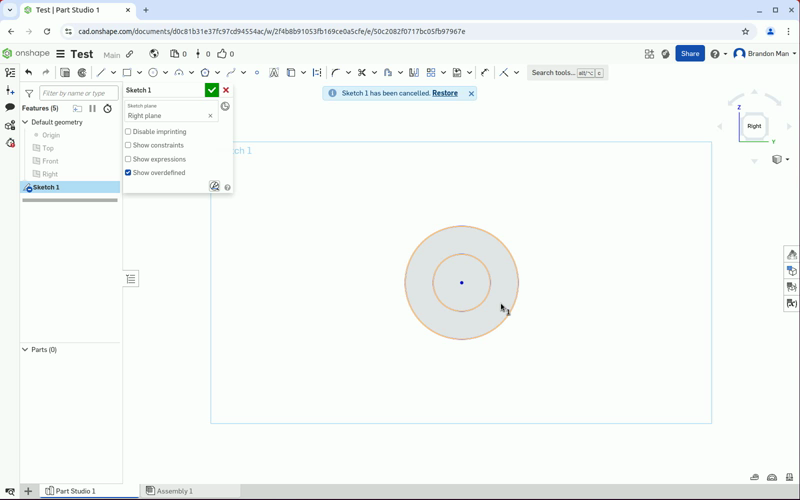
mouse_move(73, 352)
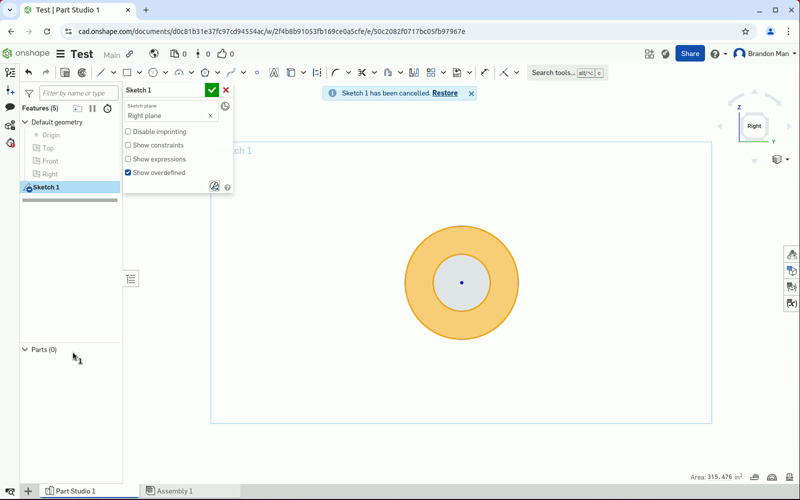
key(shift+y)
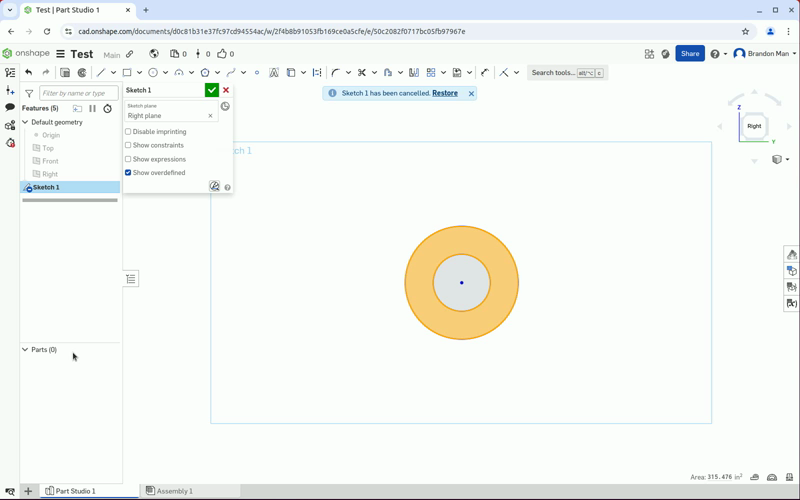
key(shift+e)
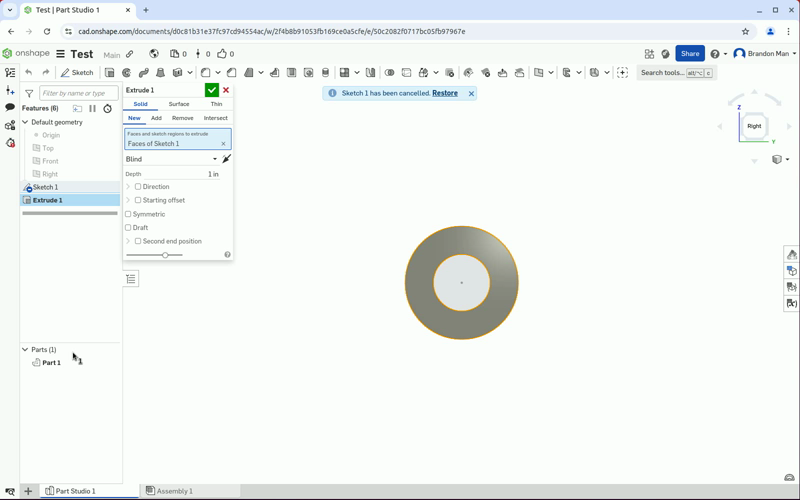
mouse_move(143, 106)
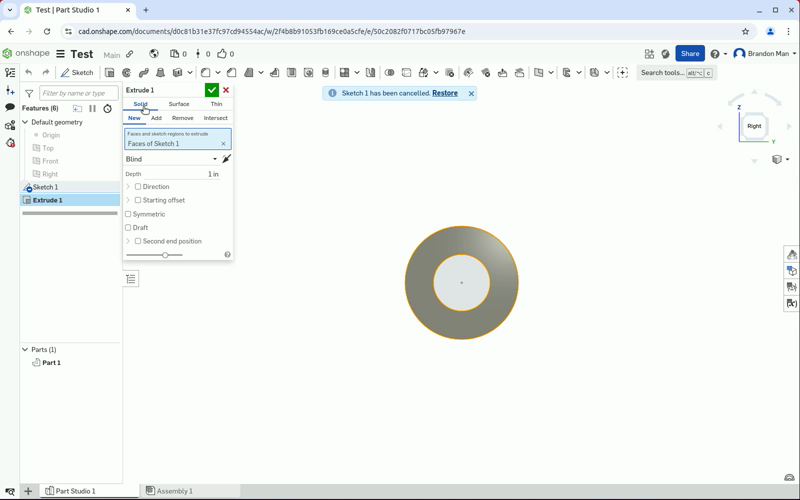
click(143, 106)
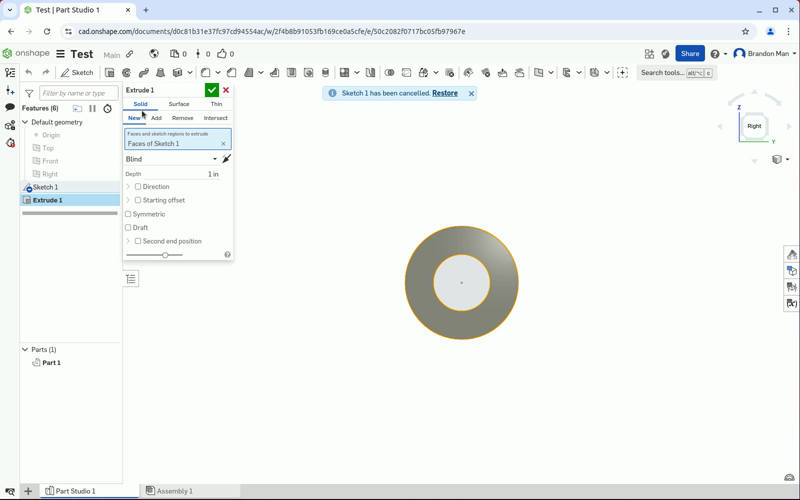
mouse_move(137, 120)
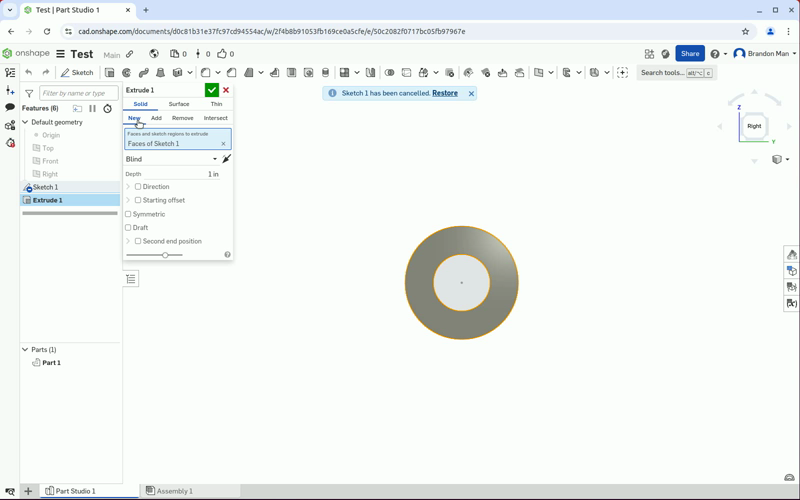
click(137, 120)
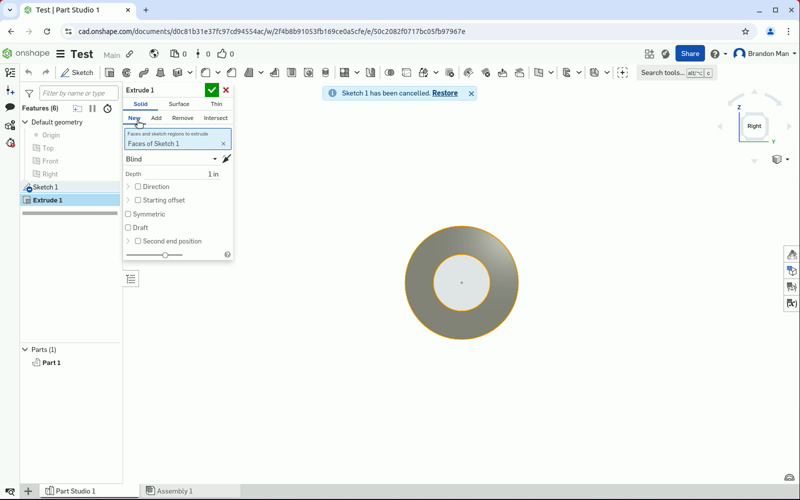
key(tab, 4)
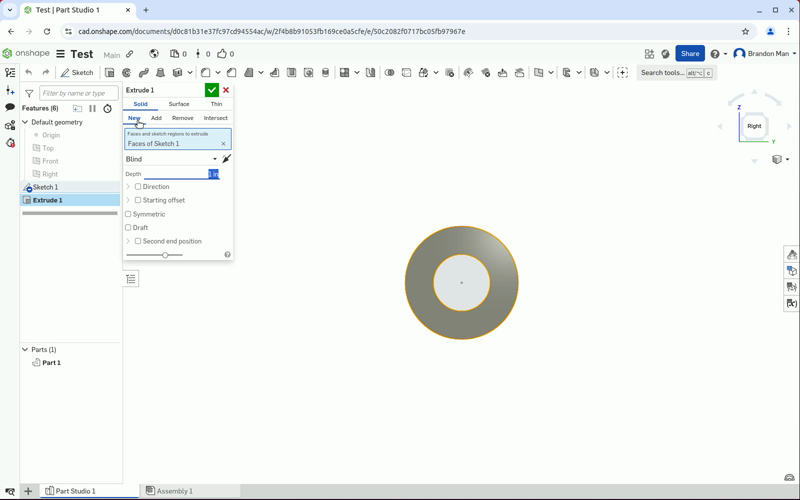
text(23.108)
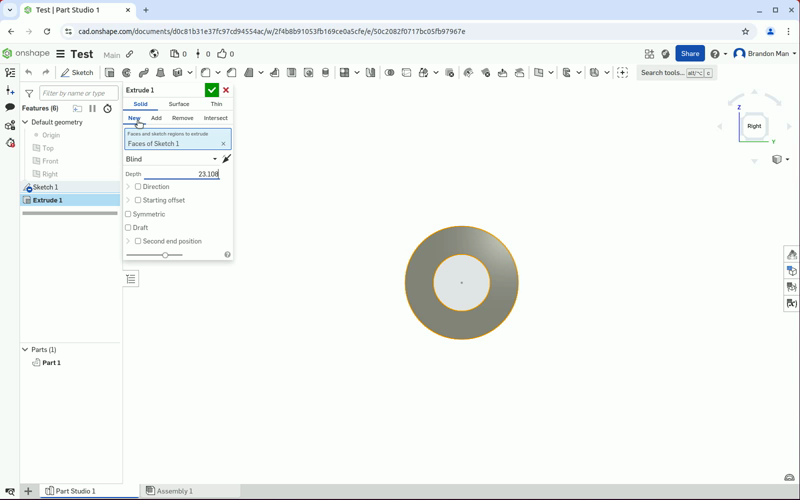
key(enter)
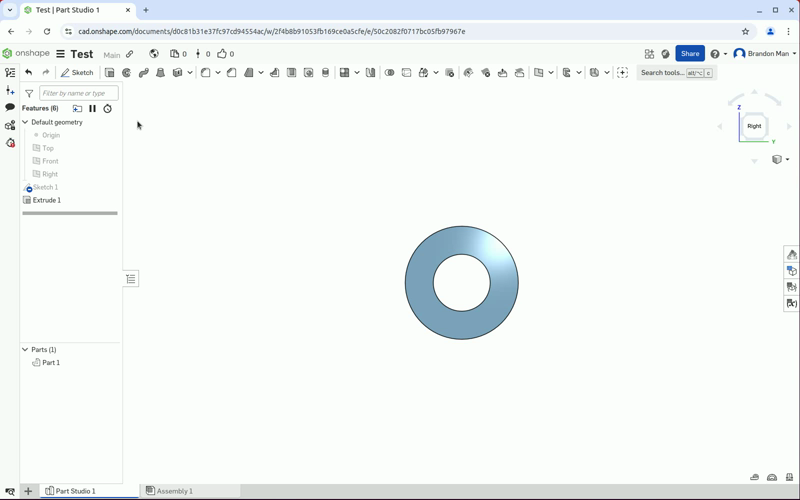
key(shift+h)
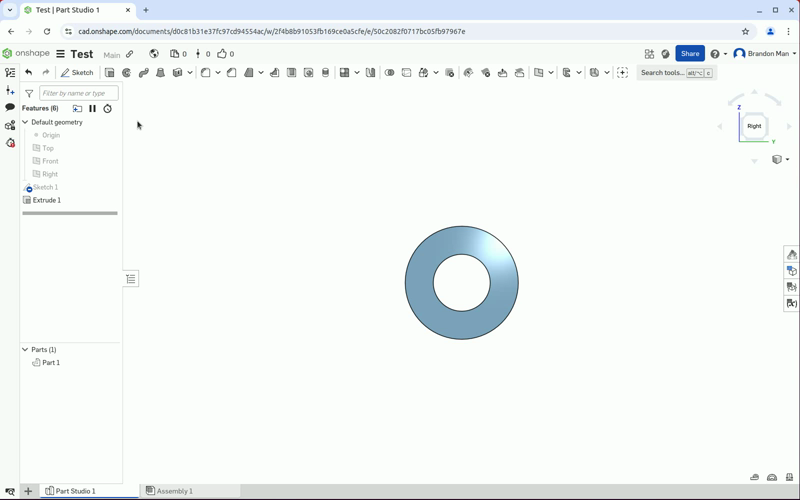
key(shift+h)
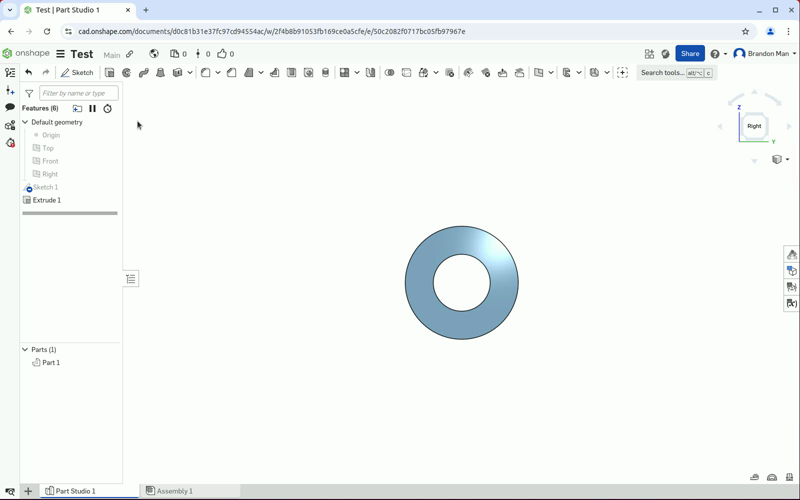
mouse_move(73, 189)
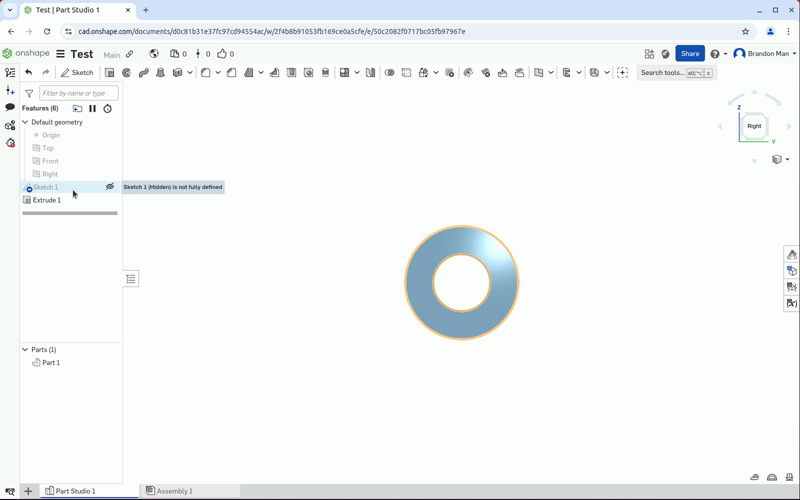
click(73, 189)
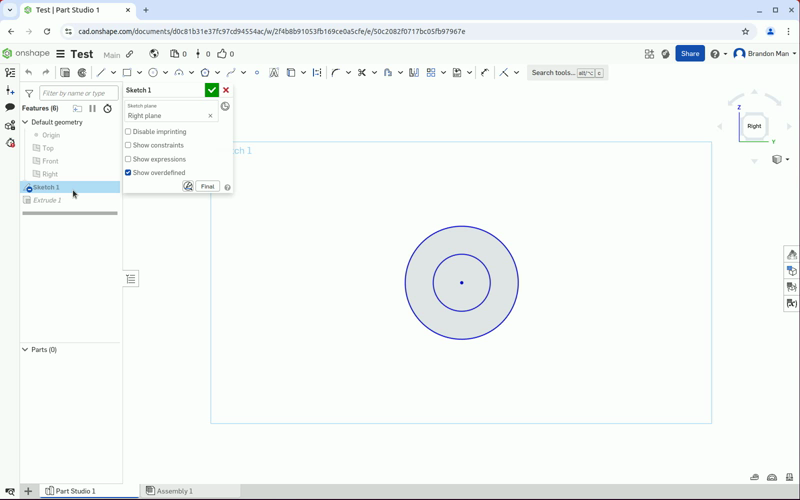
mouse_move(229, 92)
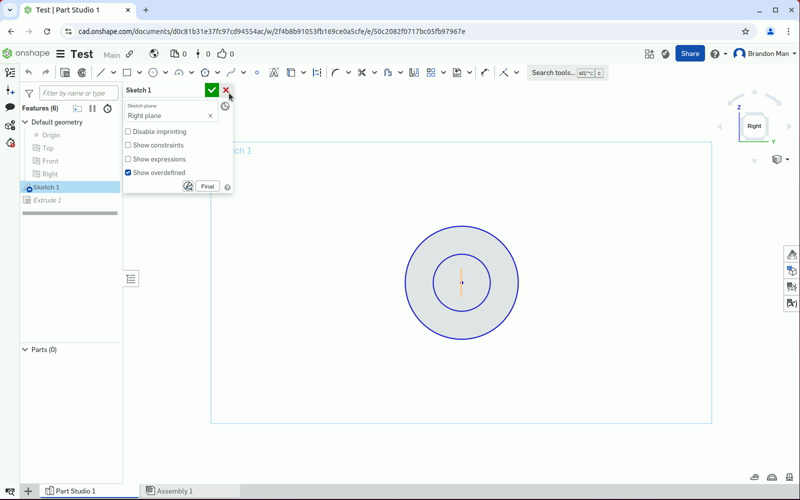
click(229, 92)
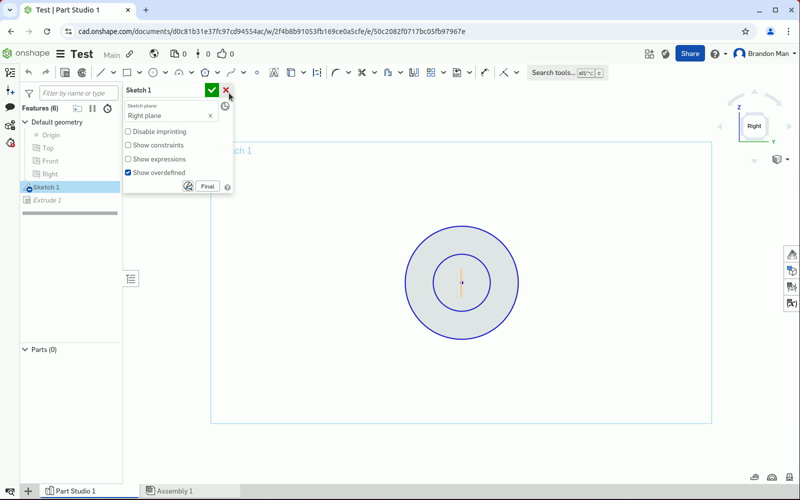
key(shift+s)
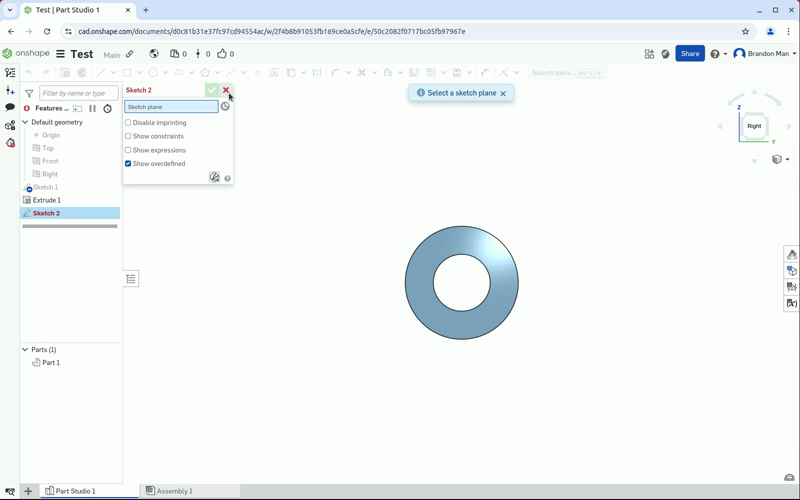
mouse_move(73, 176)
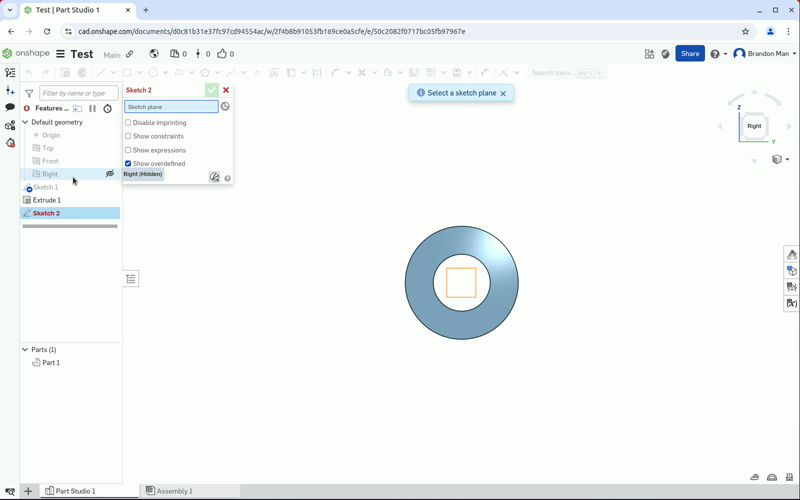
click(73, 176)
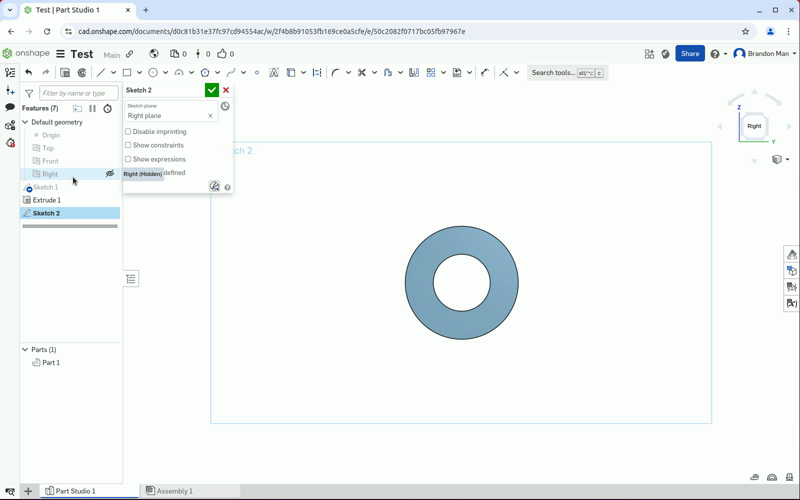
mouse_move(73, 352)
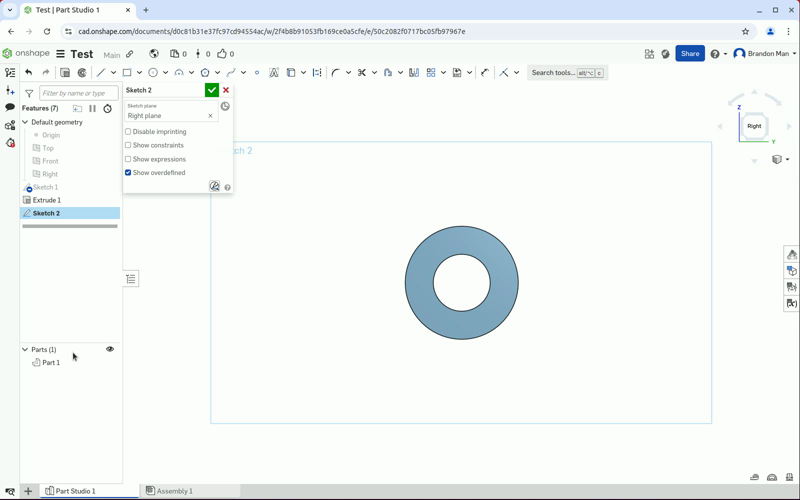
key(y)
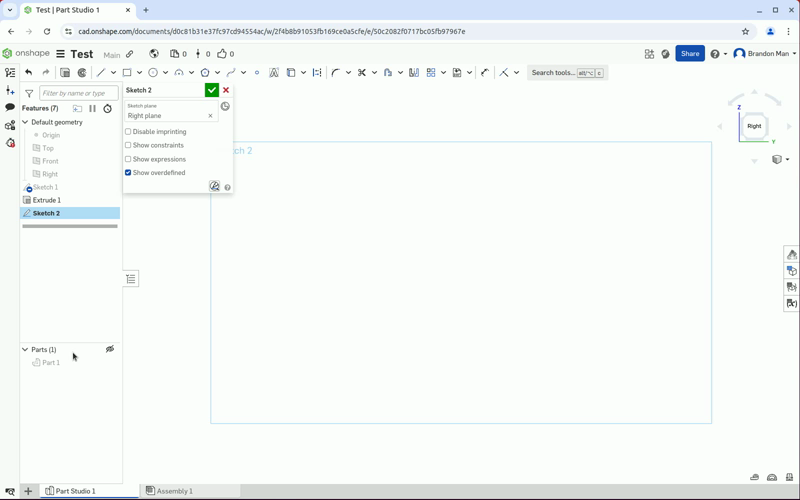
key(c)
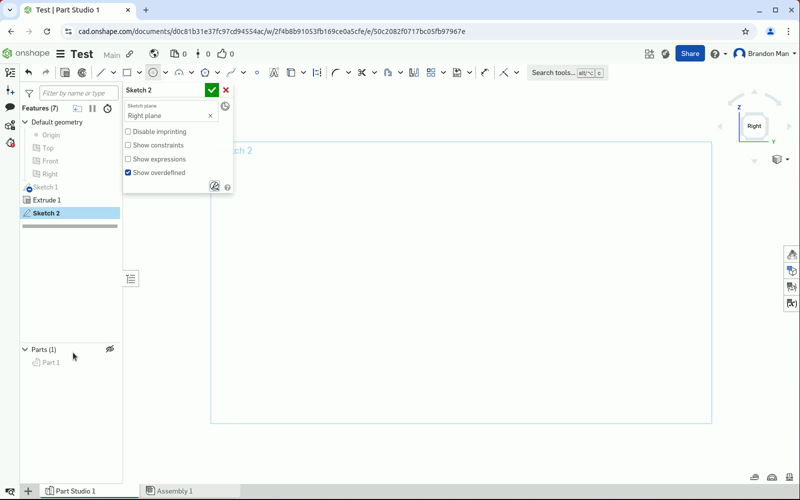
key_down(shift)
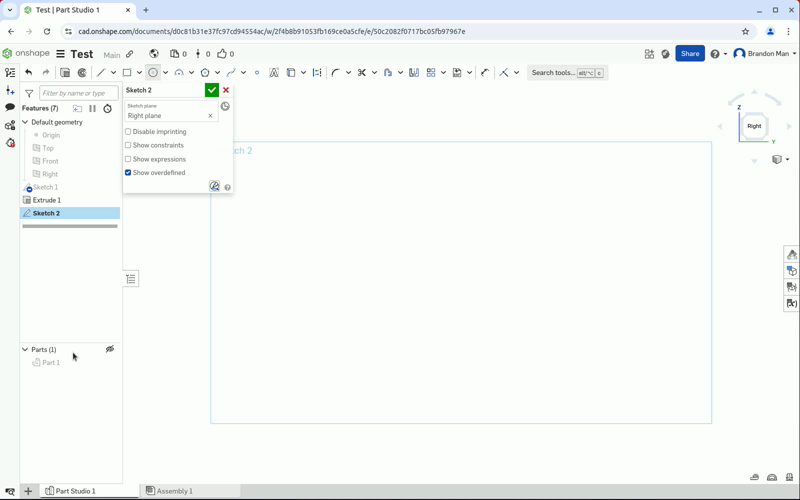
mouse_move(461, 282)
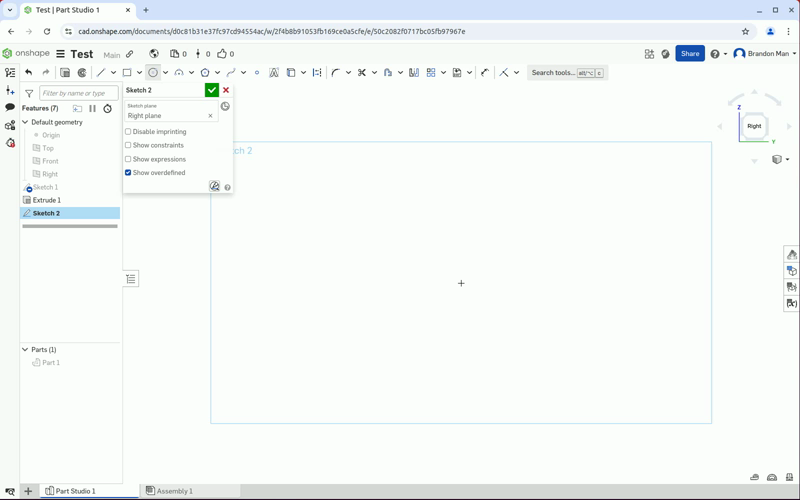
click(461, 282)
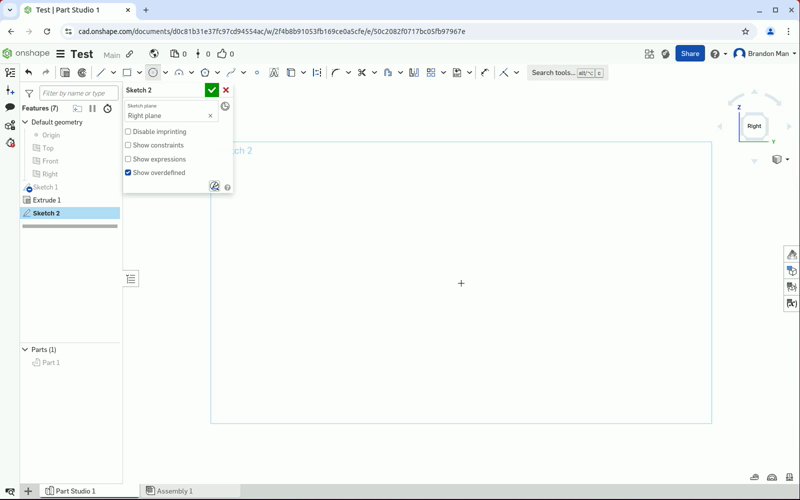
key_up(shift)
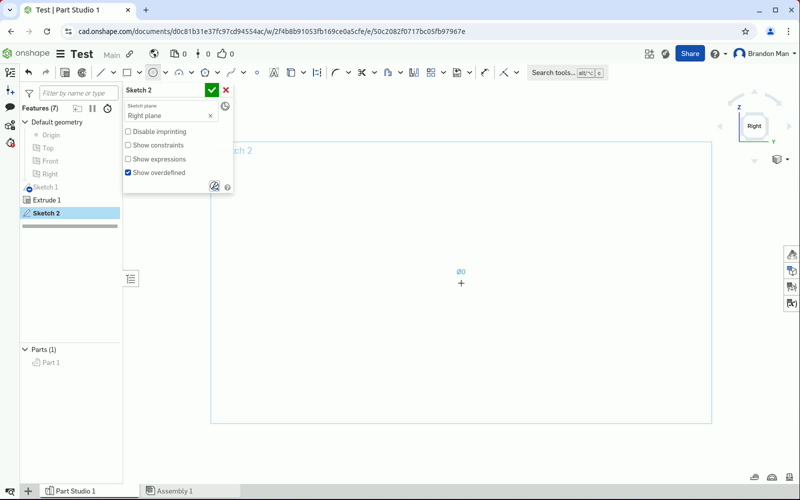
mouse_move(518, 282)
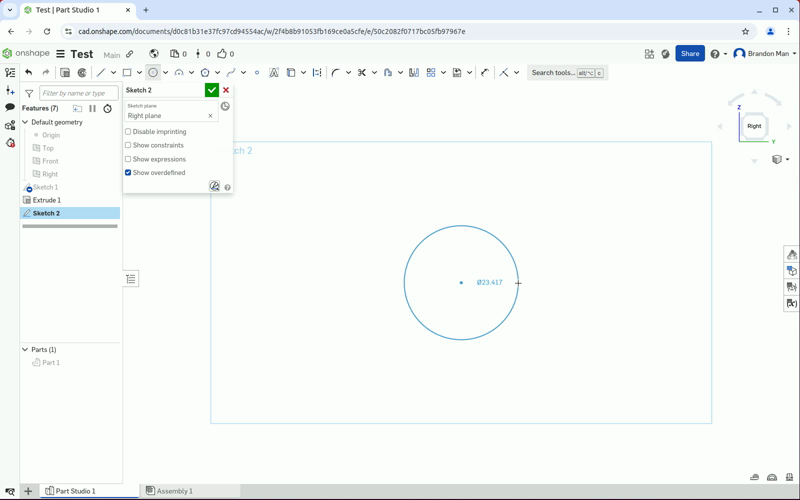
click(518, 282)
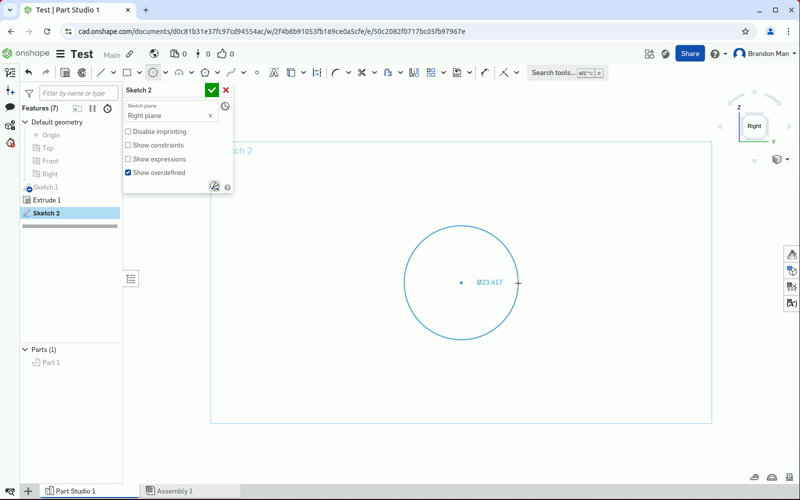
key(esc)
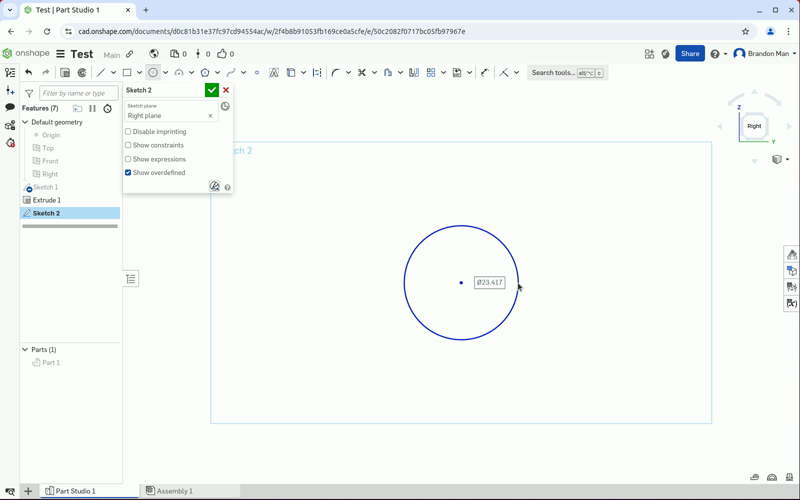
key(c)
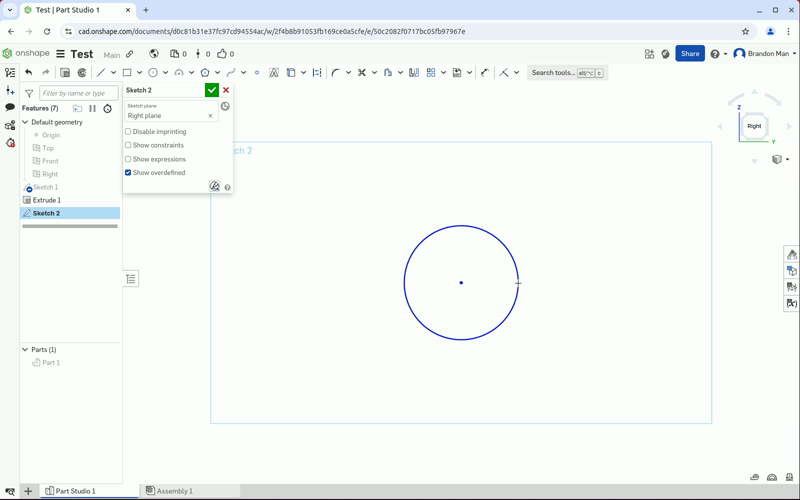
key_down(shift)
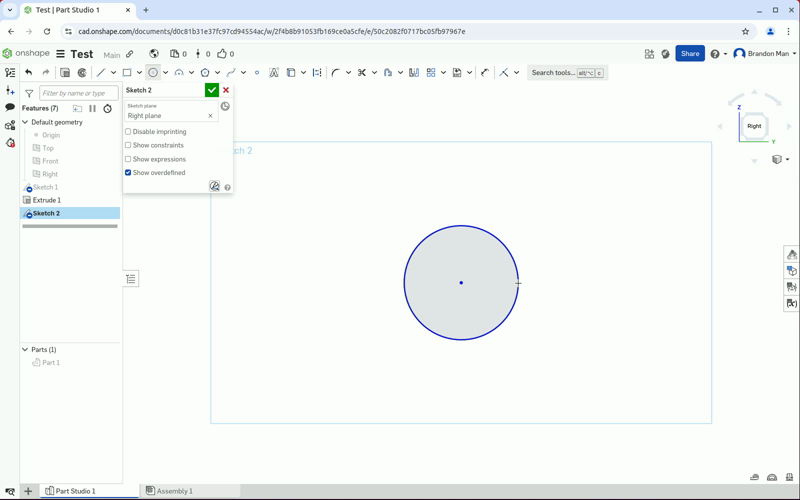
mouse_move(461, 282)
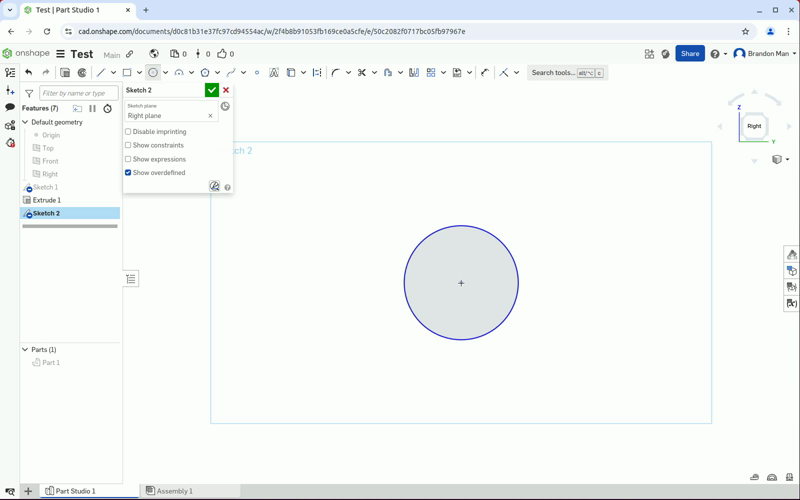
click(461, 282)
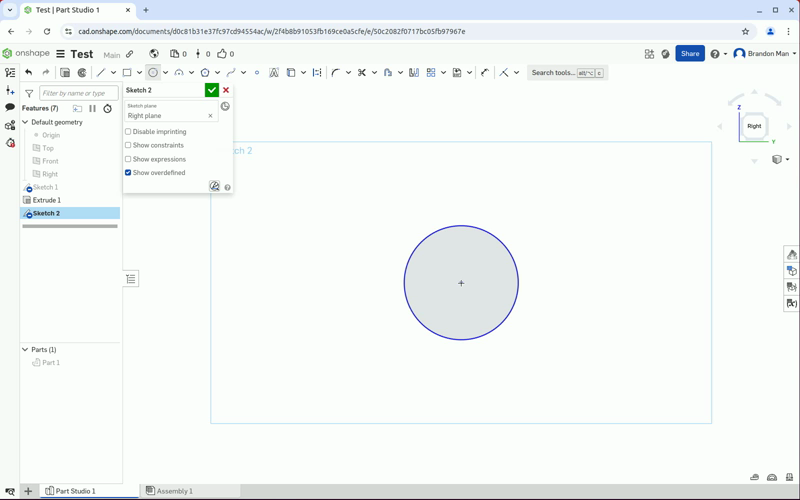
key_up(shift)
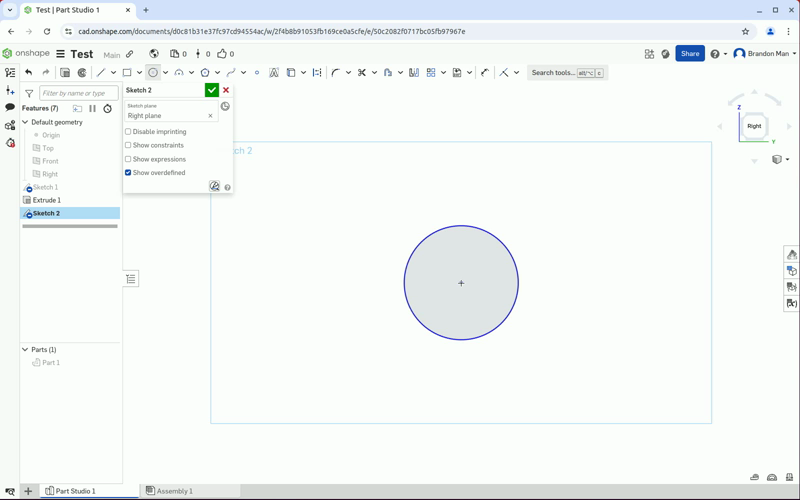
mouse_move(517, 282)
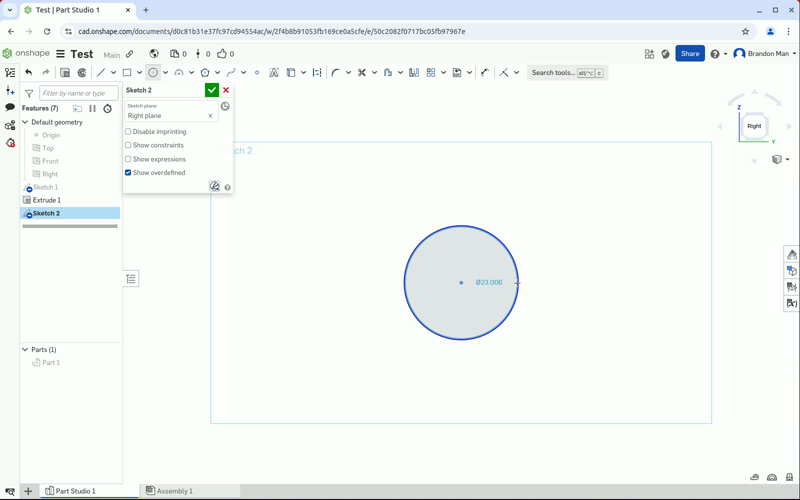
scroll(6)
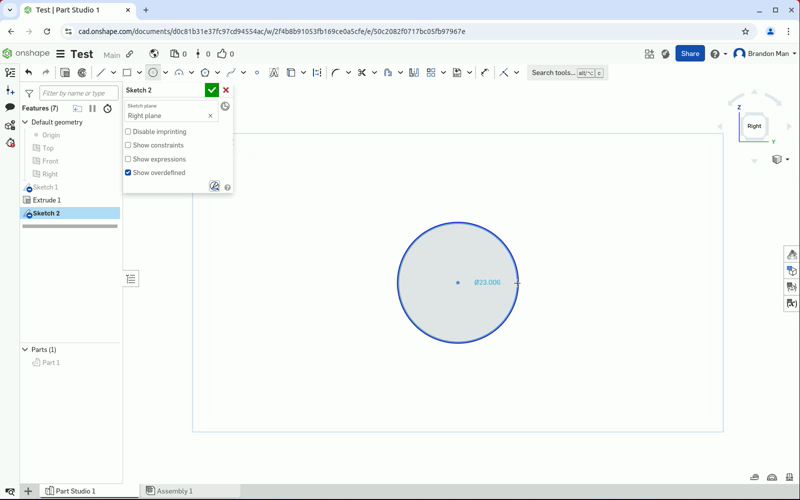
scroll(6)
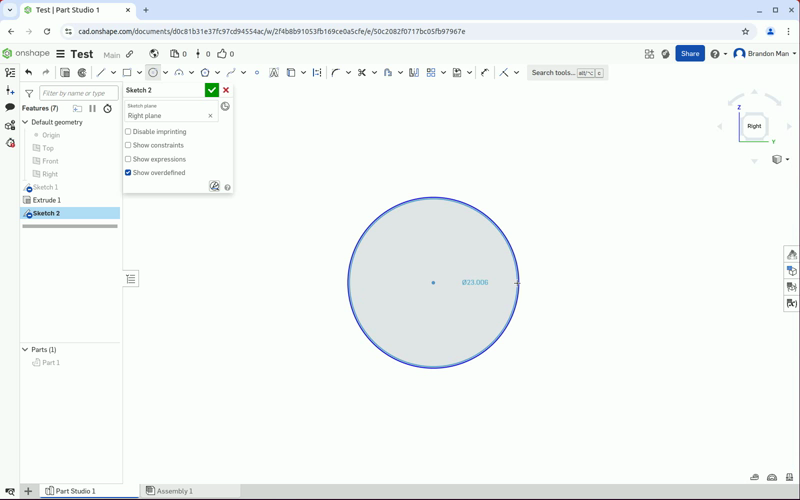
scroll(6)
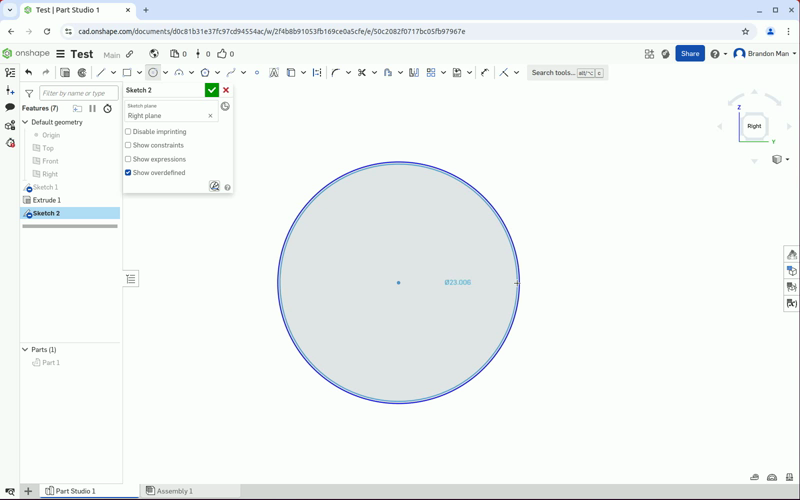
scroll(6)
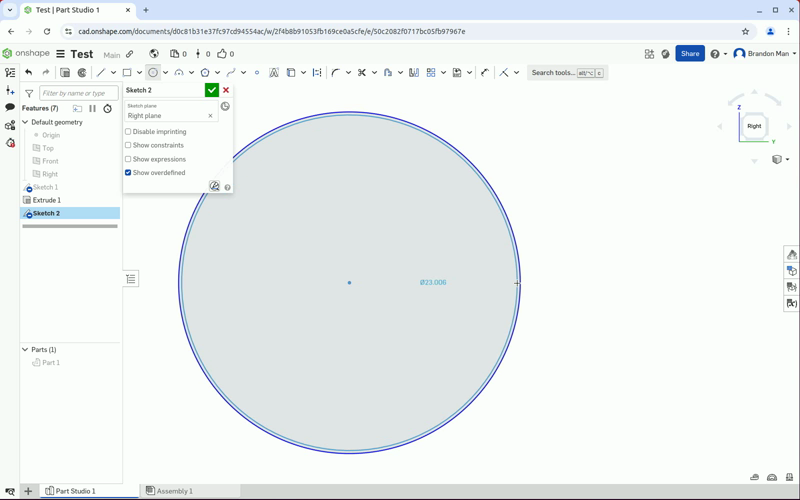
scroll(6)
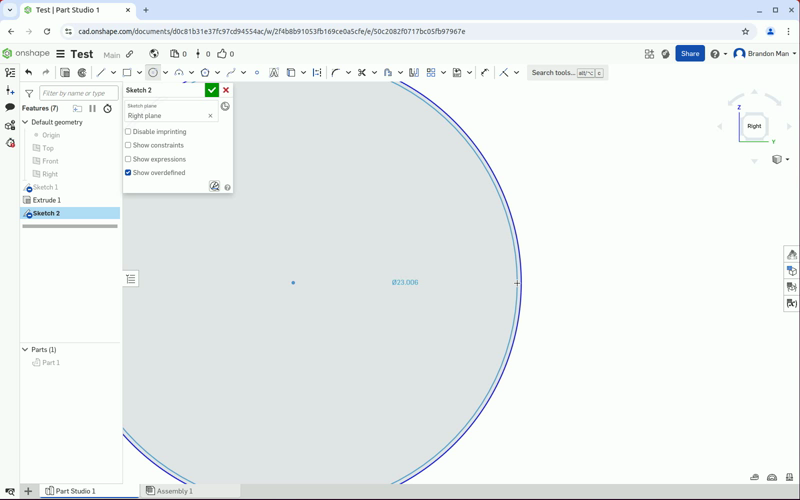
scroll(6)
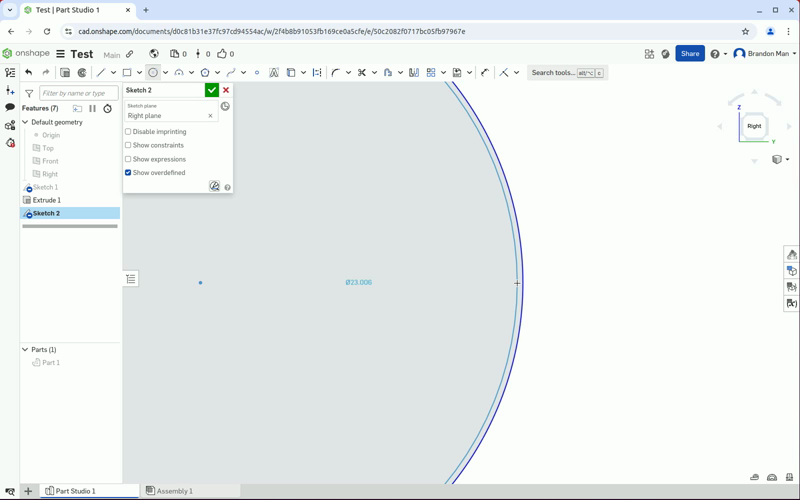
scroll(6)
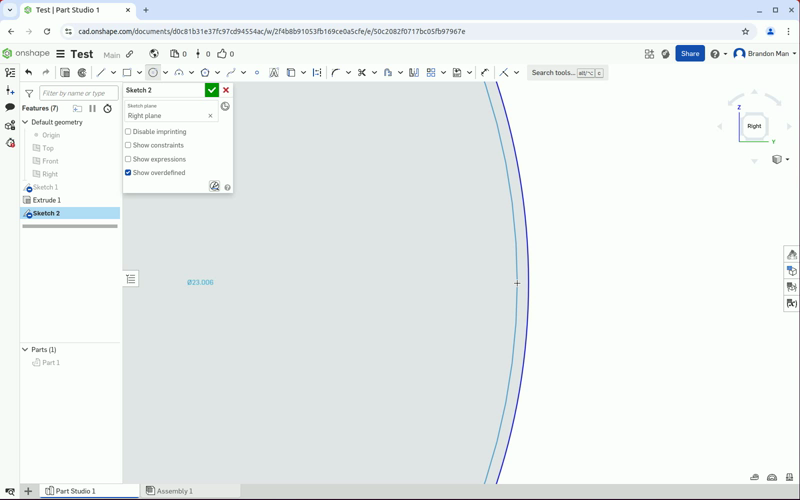
click(517, 282)
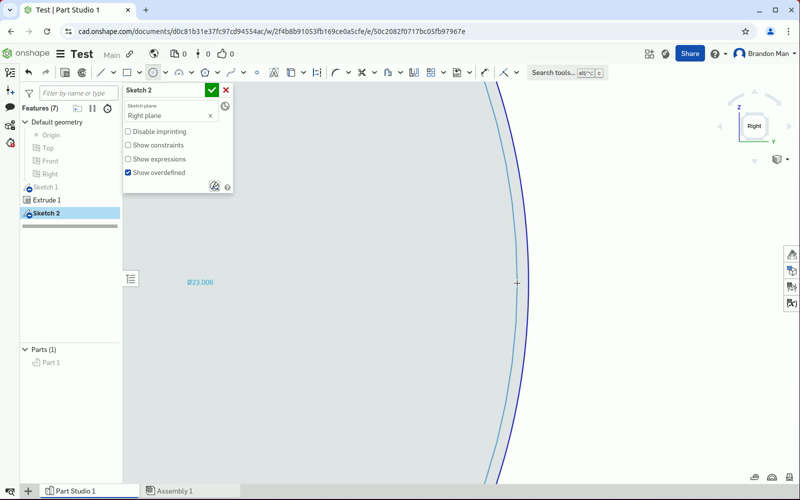
scroll(-6)
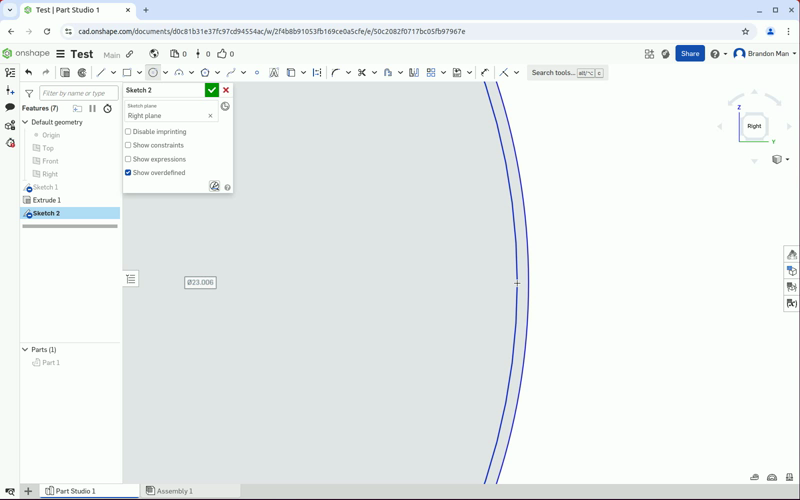
scroll(-6)
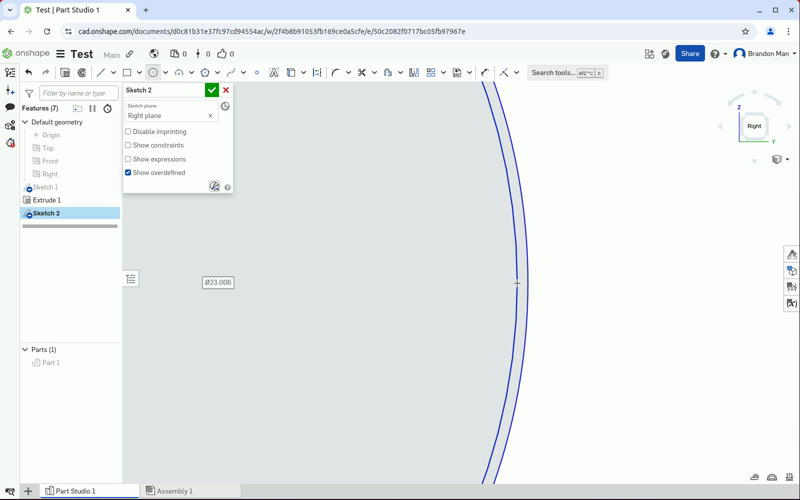
scroll(-6)
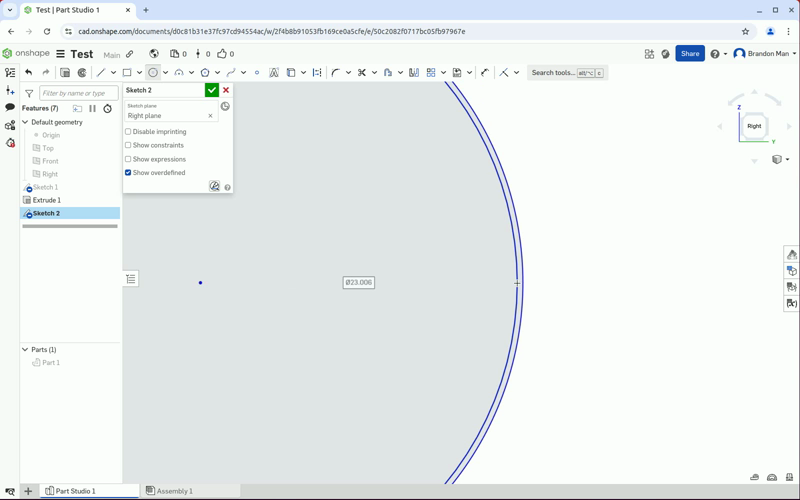
scroll(-6)
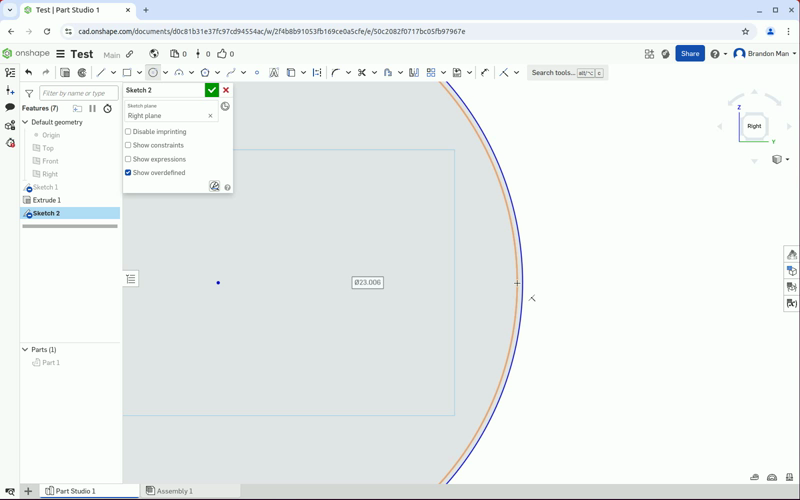
scroll(-6)
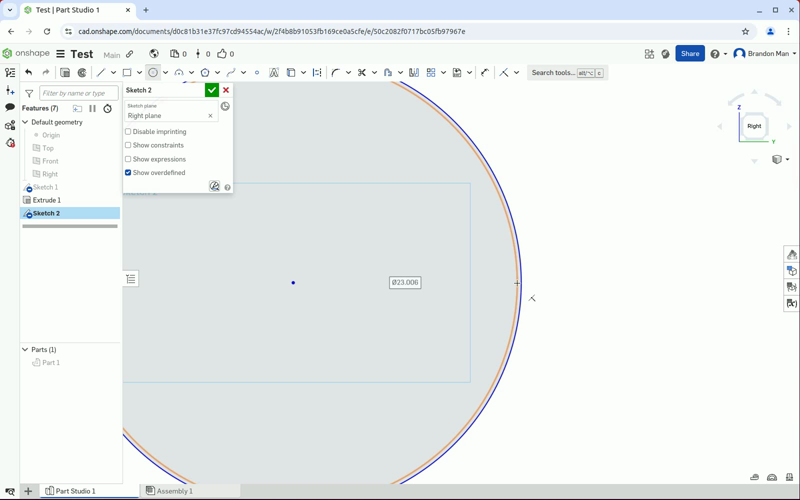
scroll(-6)
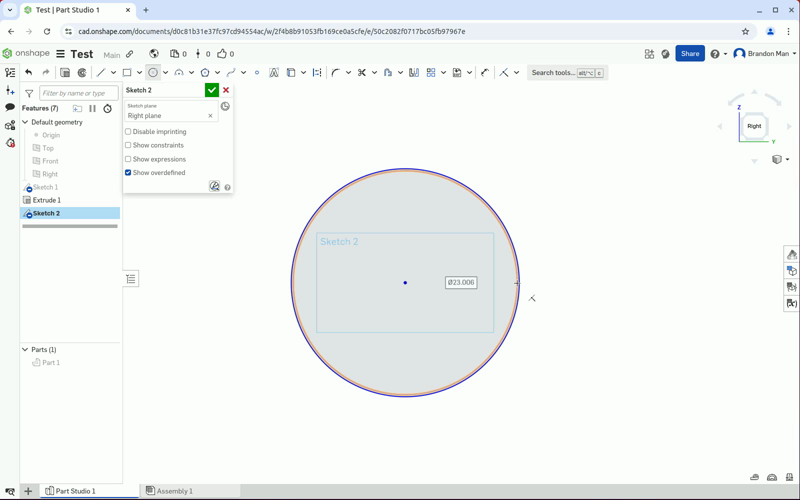
scroll(-6)
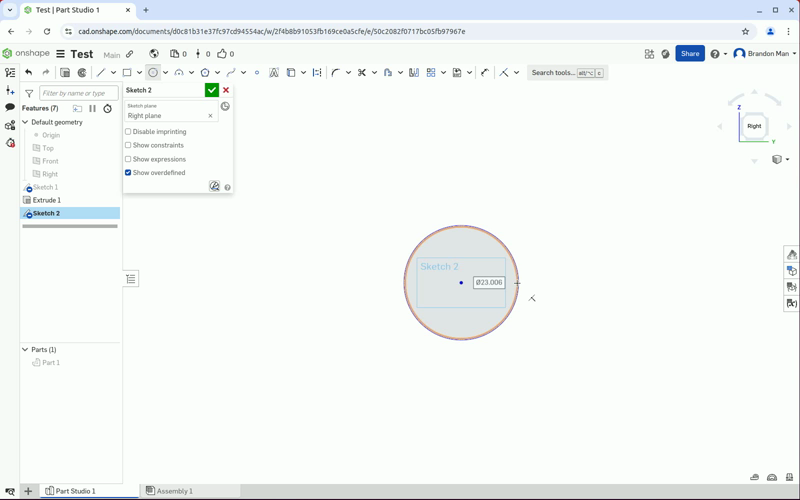
key(esc)
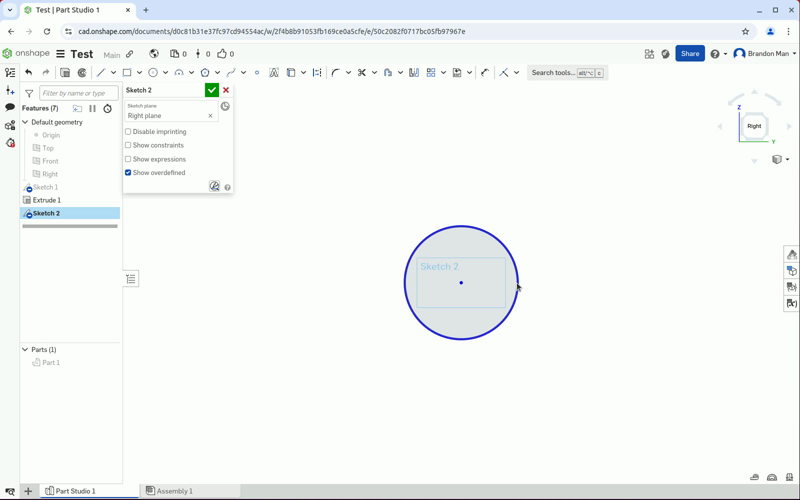
mouse_move(460, 339)
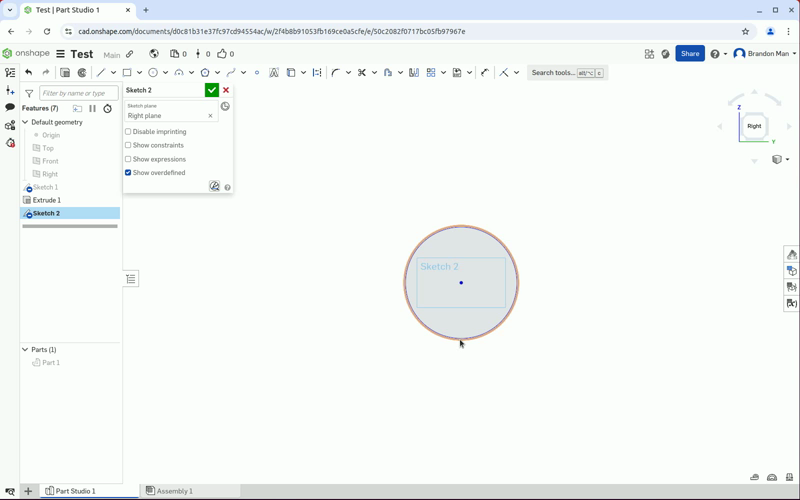
scroll(6)
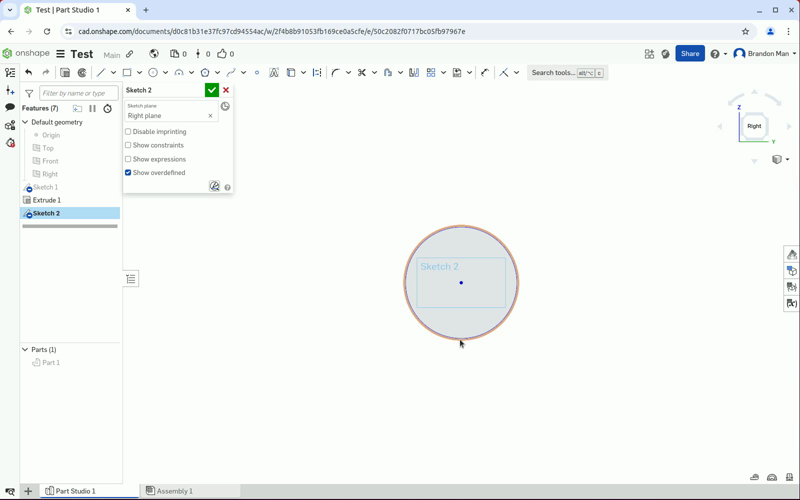
scroll(6)
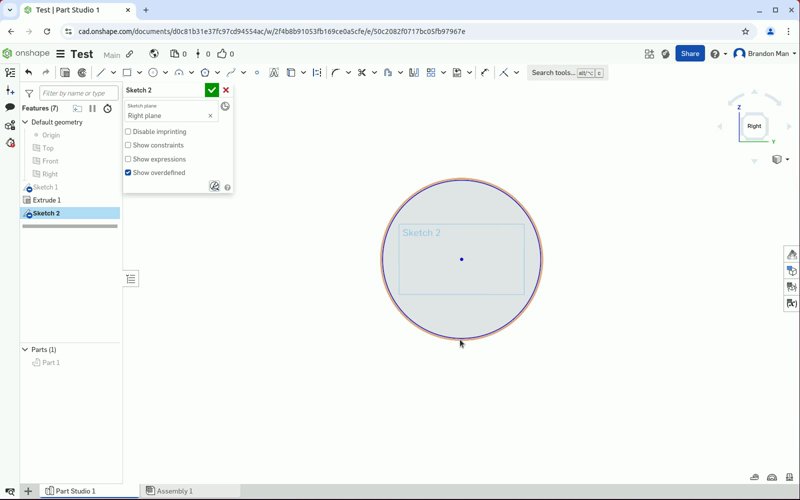
scroll(6)
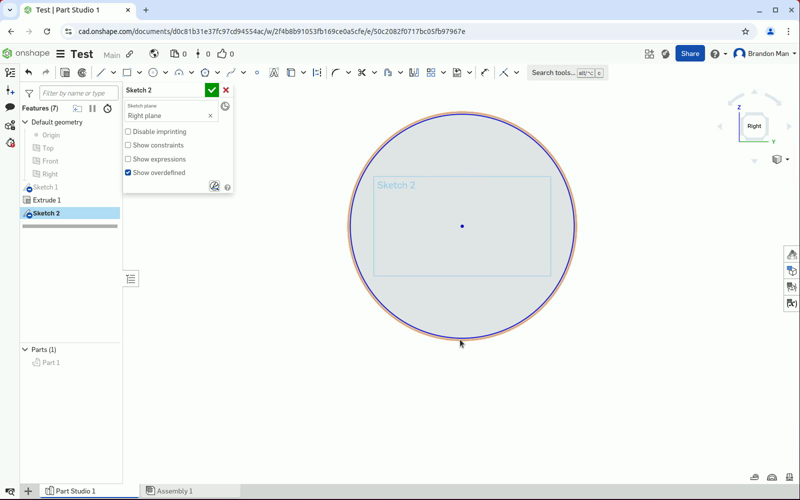
scroll(6)
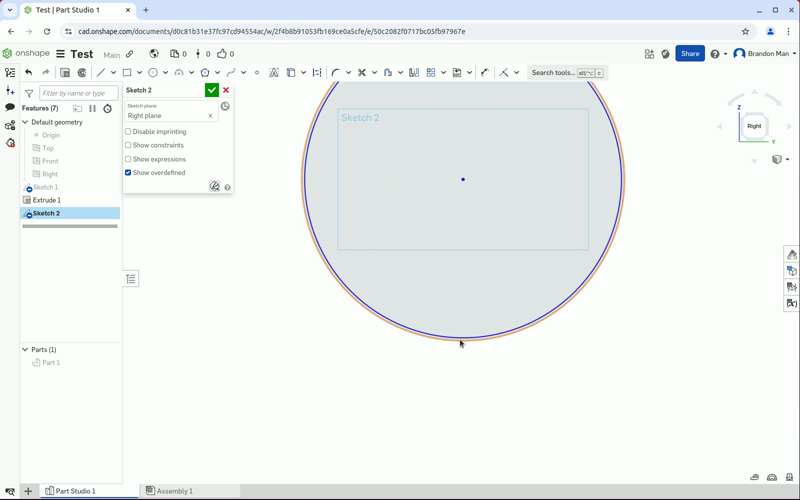
scroll(6)
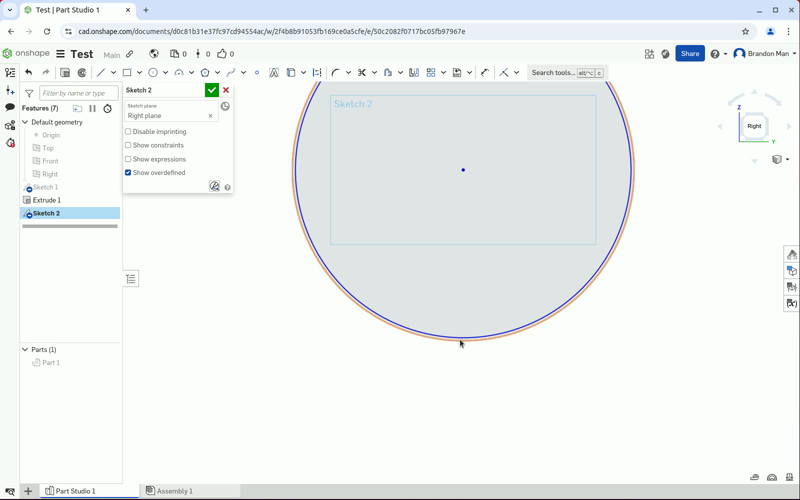
scroll(6)
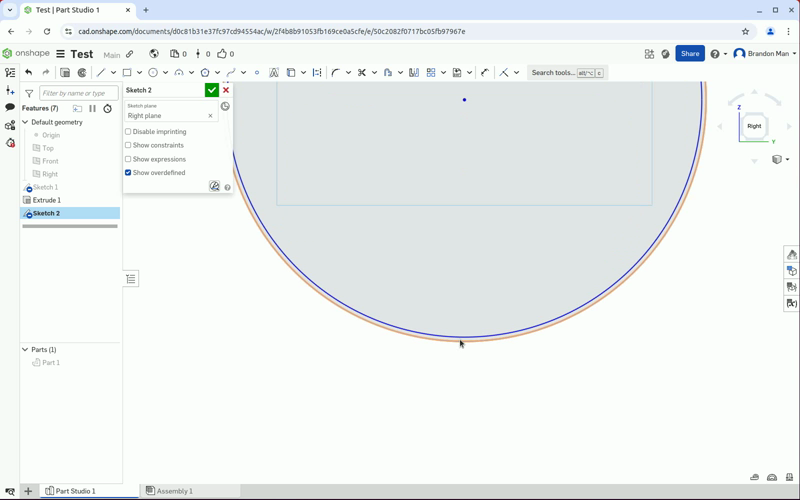
scroll(6)
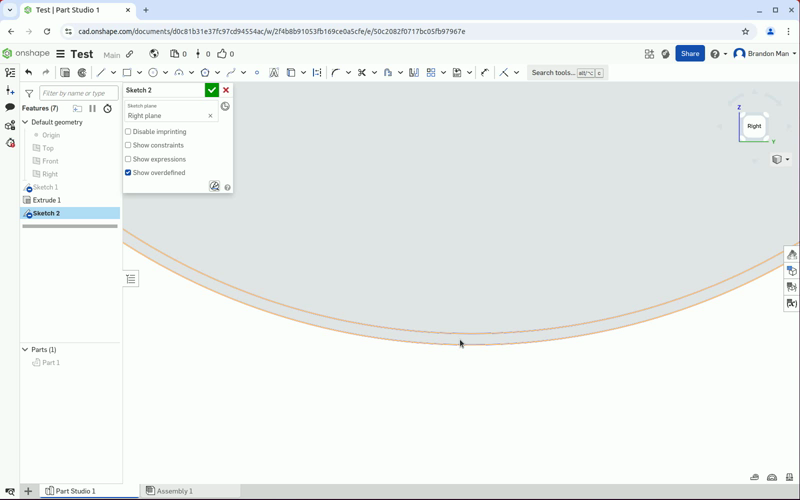
click(460, 339)
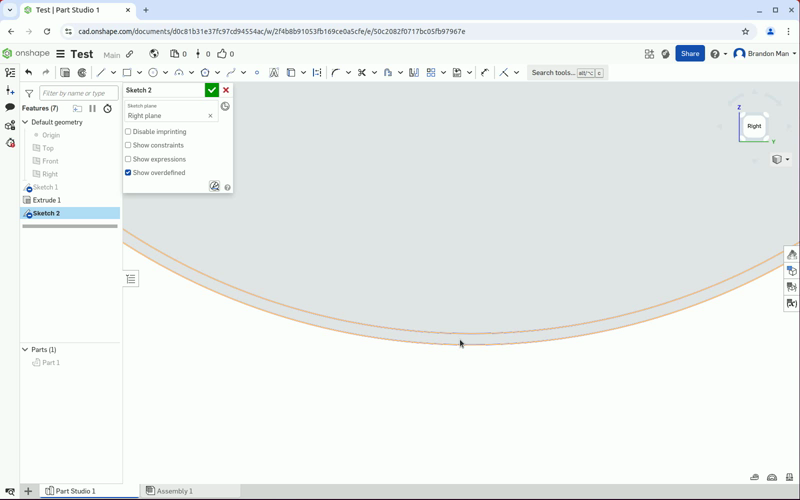
scroll(-6)
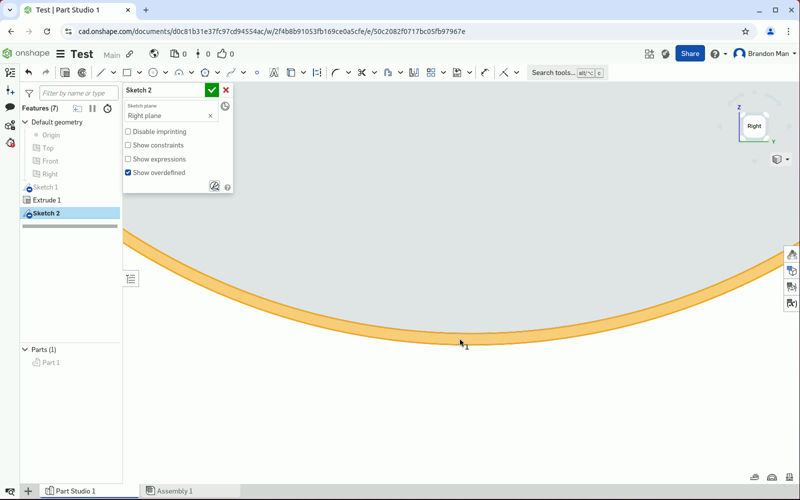
scroll(-6)
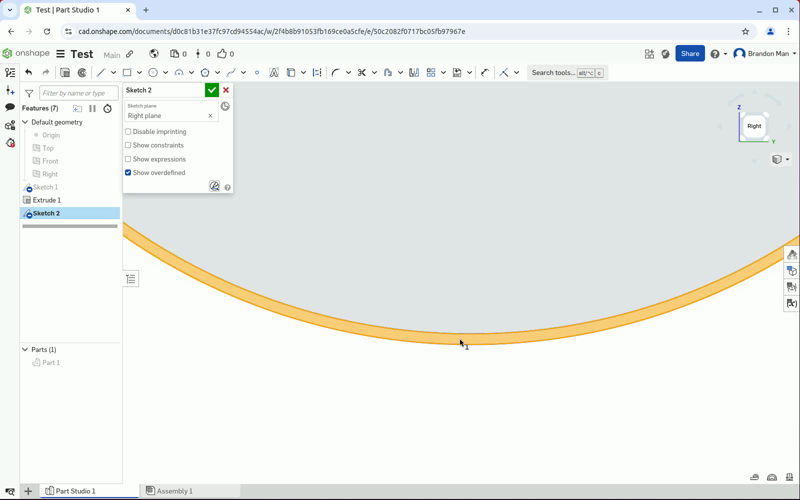
scroll(-6)
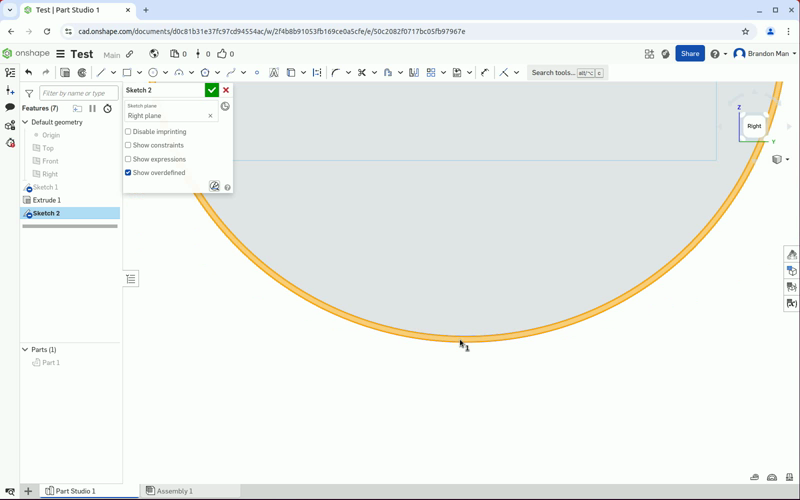
scroll(-6)
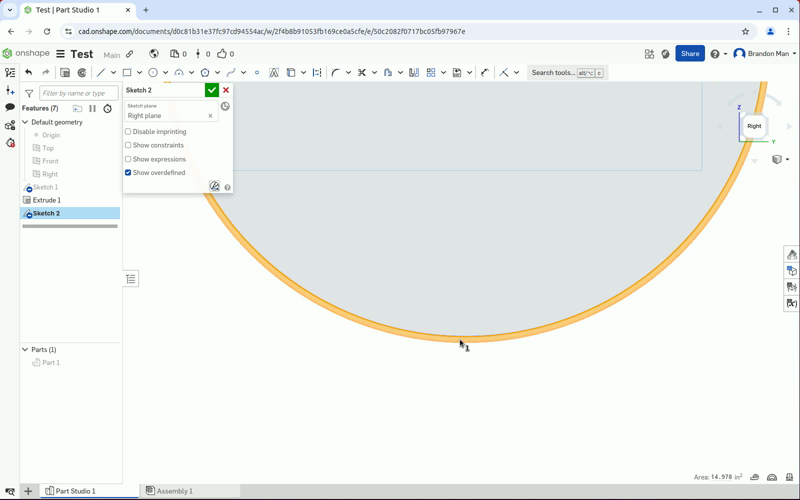
scroll(-6)
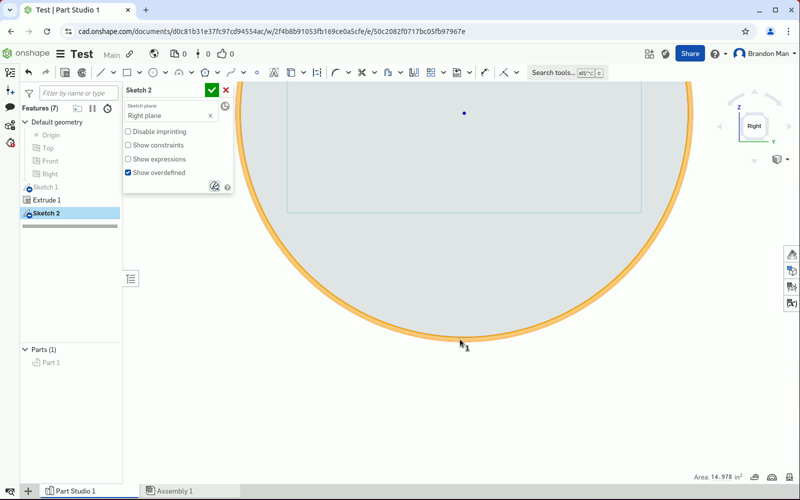
scroll(-6)
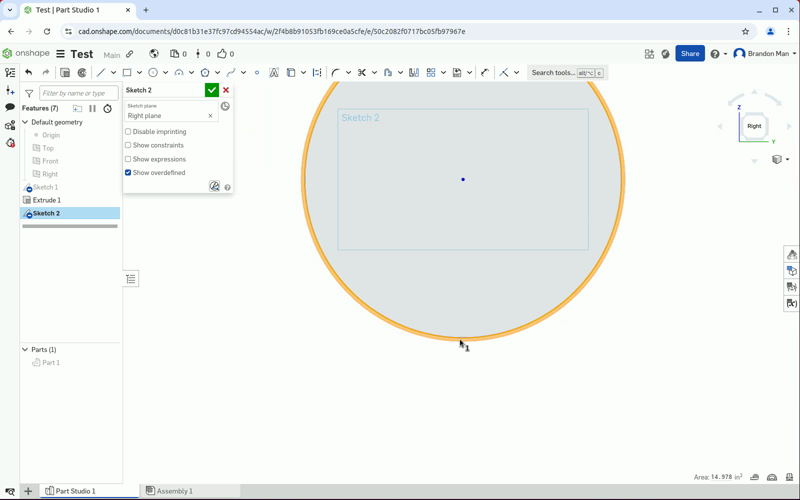
scroll(-6)
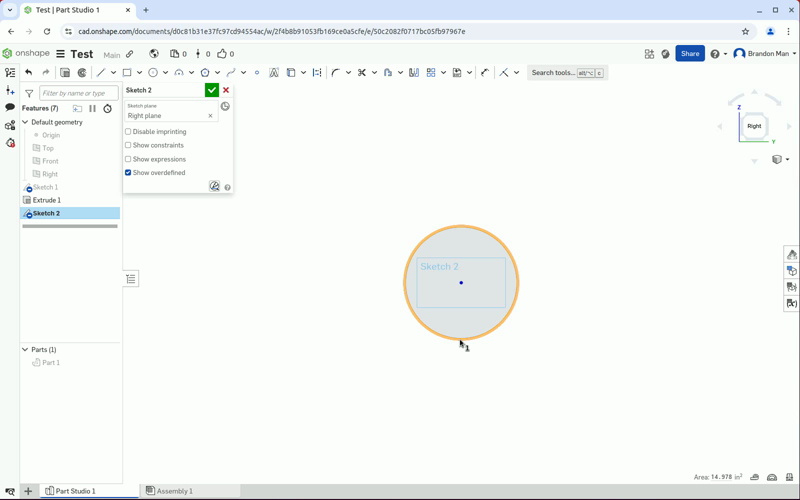
mouse_move(73, 352)
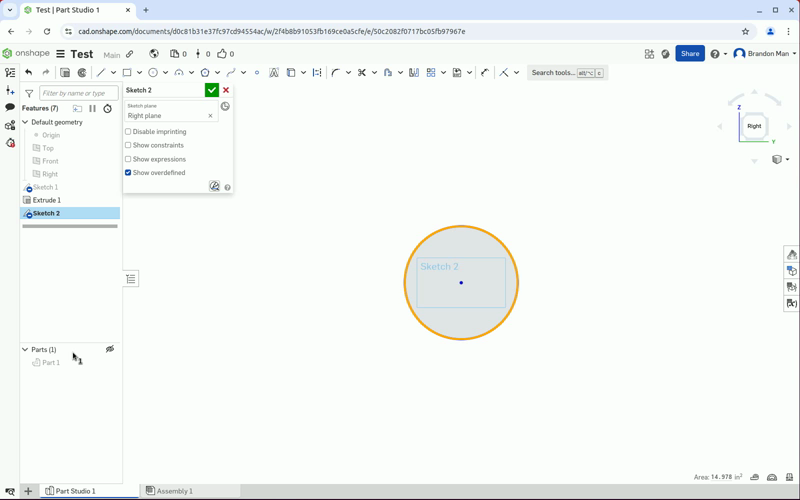
key(shift+y)
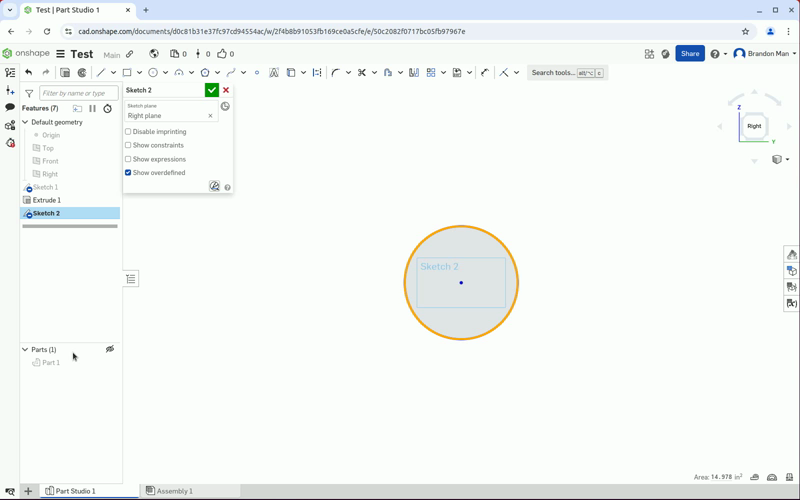
key(shift+e)
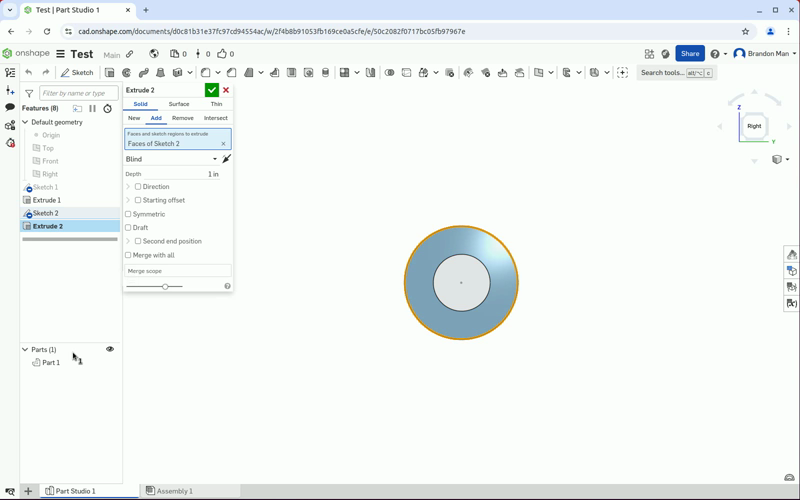
mouse_move(143, 106)
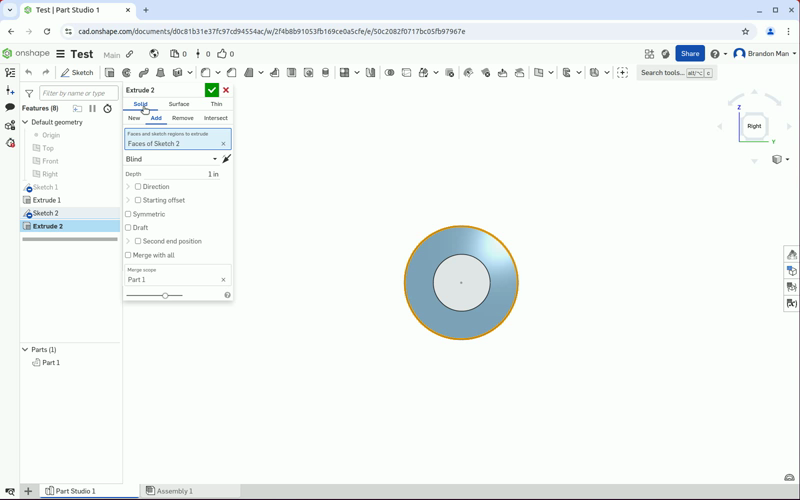
click(143, 106)
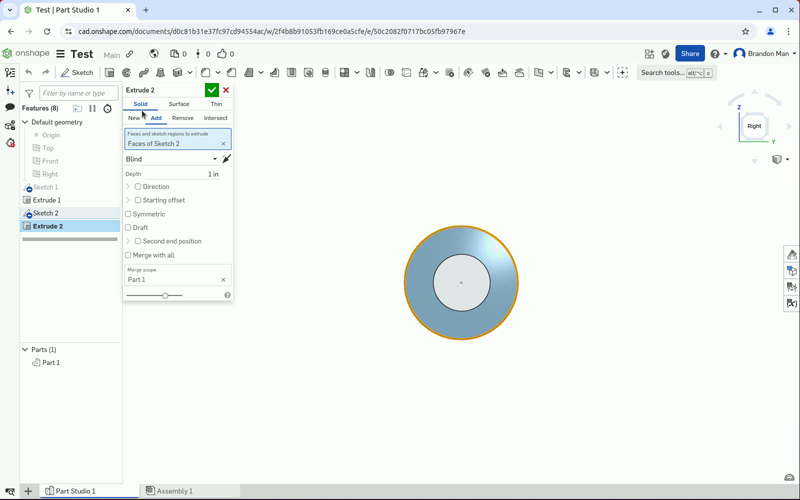
mouse_move(137, 120)
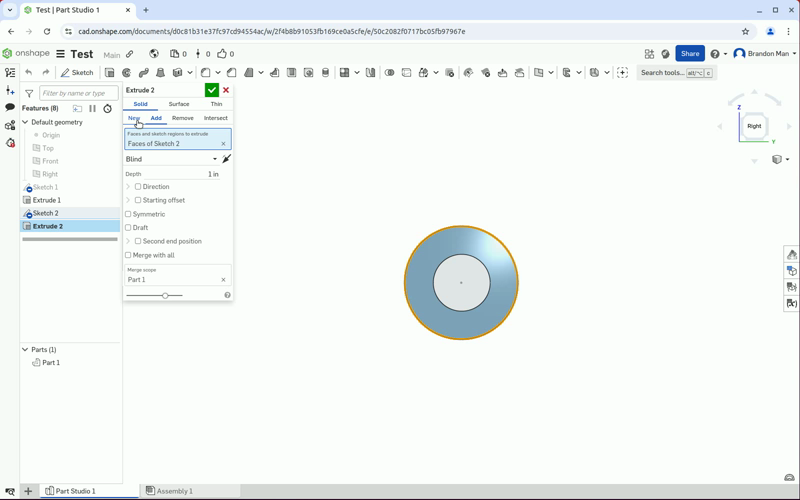
click(137, 120)
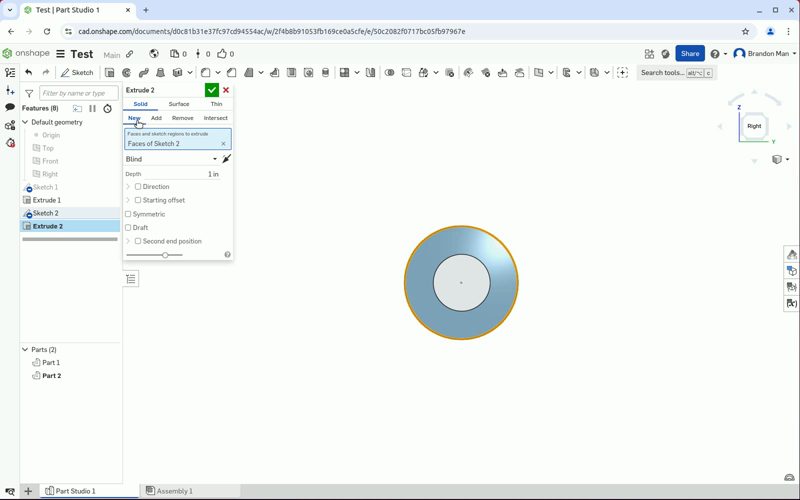
key(tab, 4)
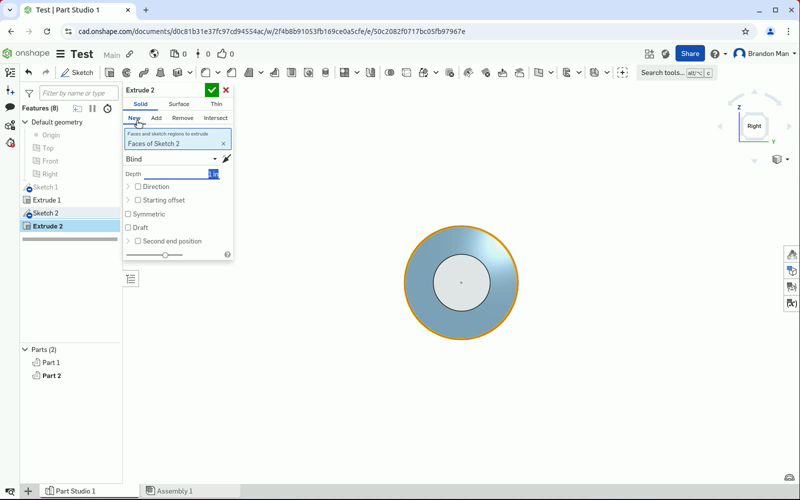
text(23.108)
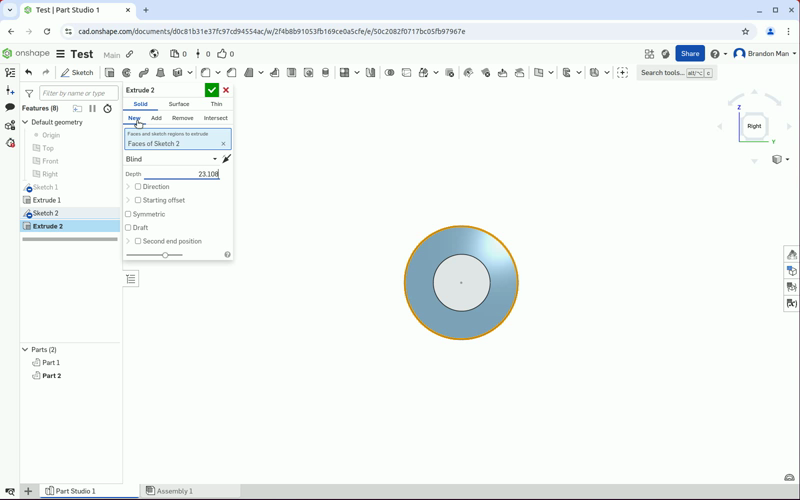
key(enter)
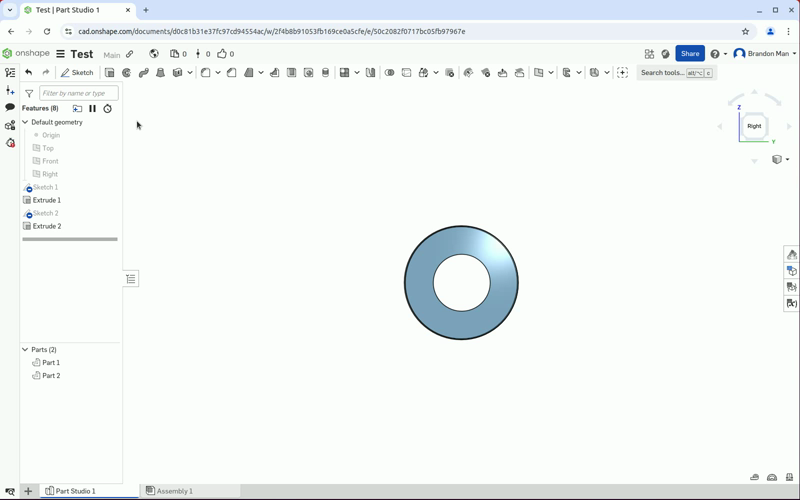
key(shift+h)
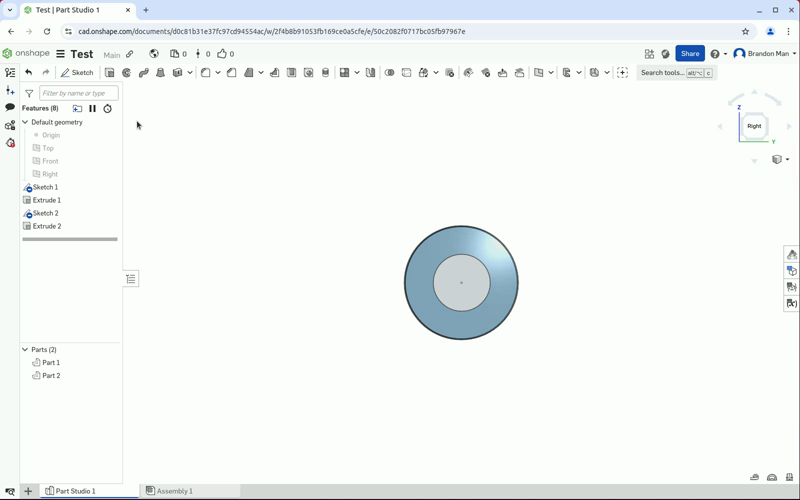
key(shift+h)
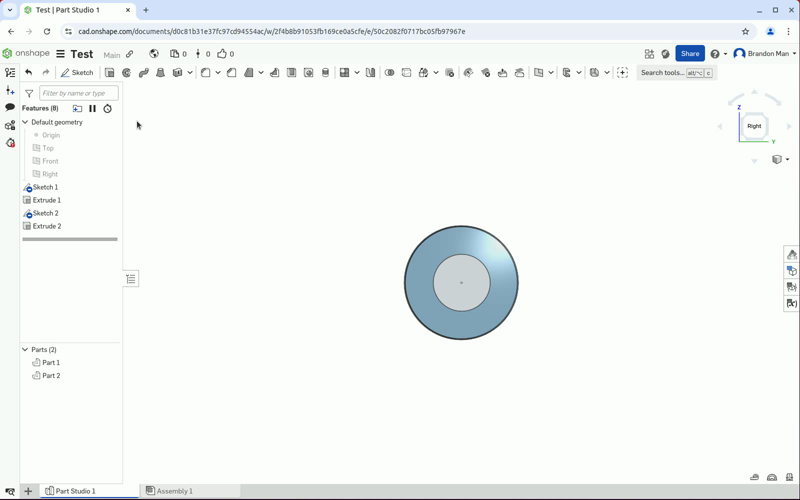
key(shift+7)
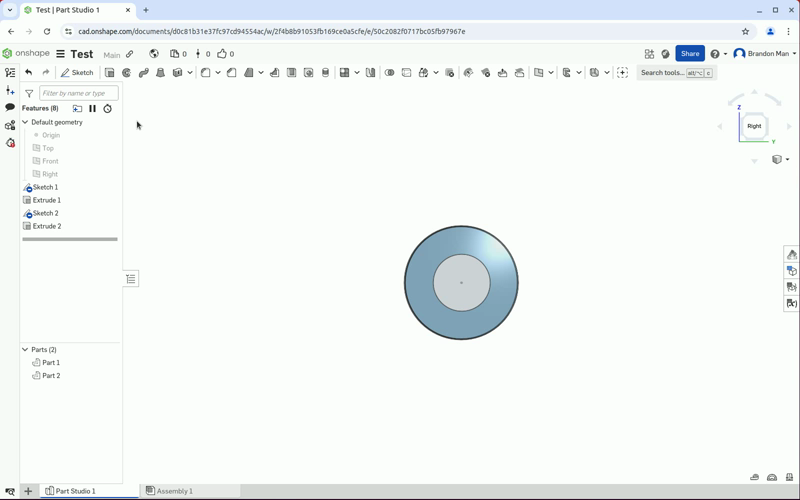
key(right, 2)
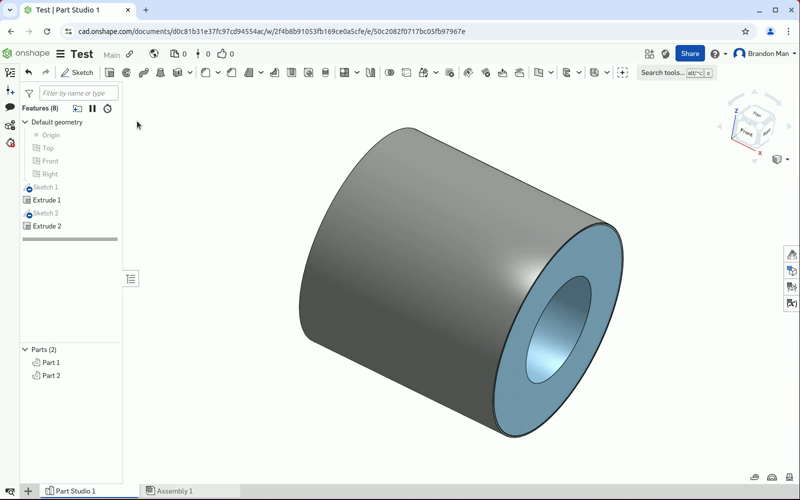
key(down, 2)
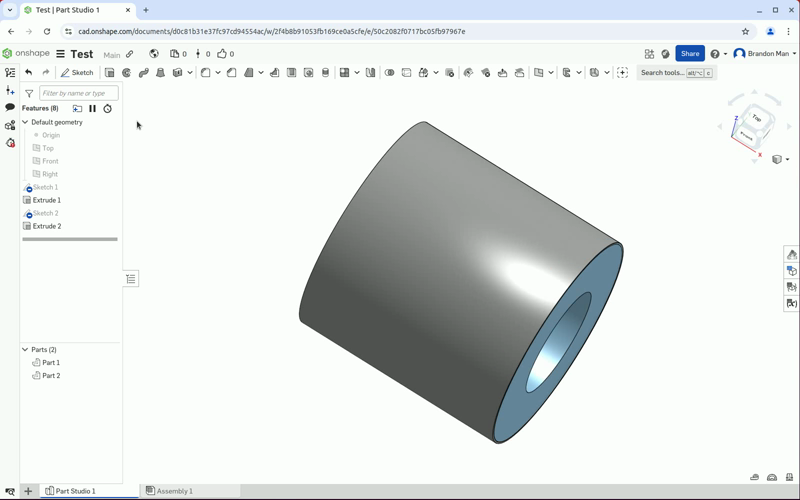
key(up, 2)
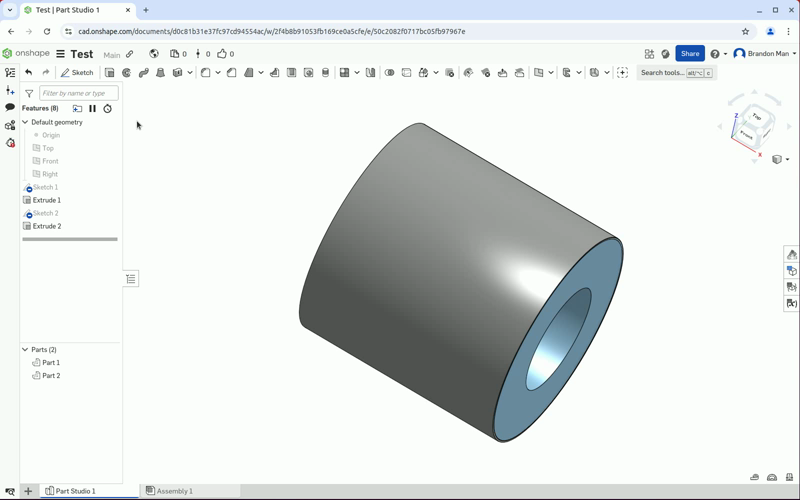
key(left, 2)
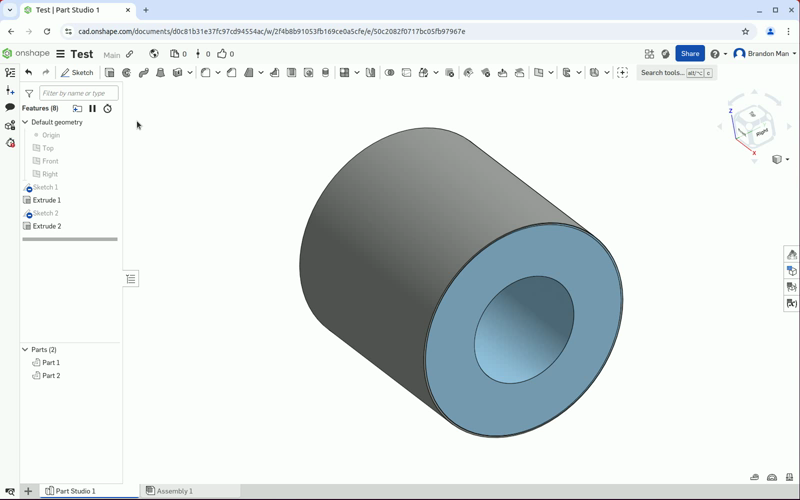
mouse_move(73, 189)
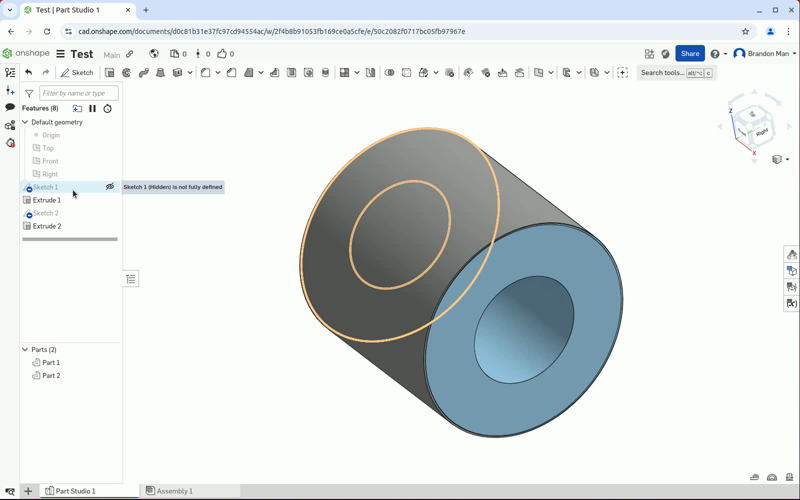
click(73, 189)